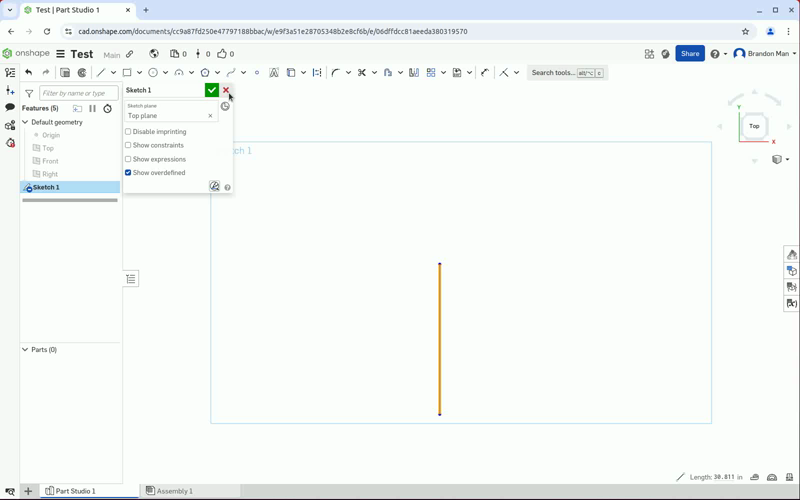
key(shift+h)
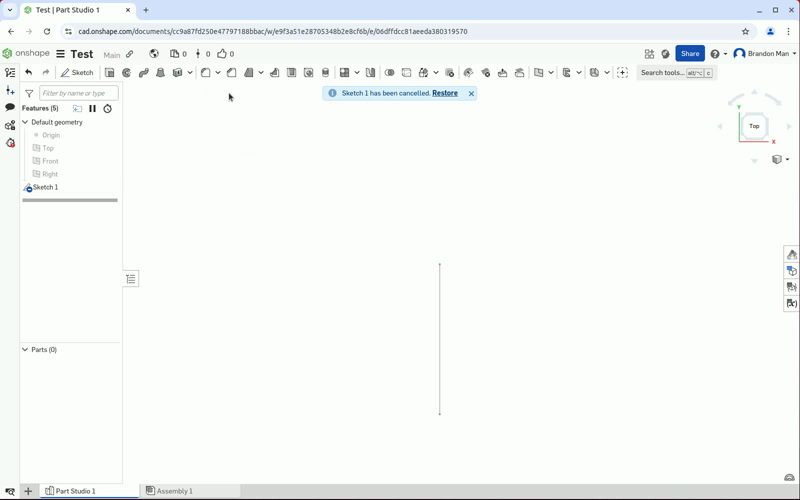
key(shift+s)
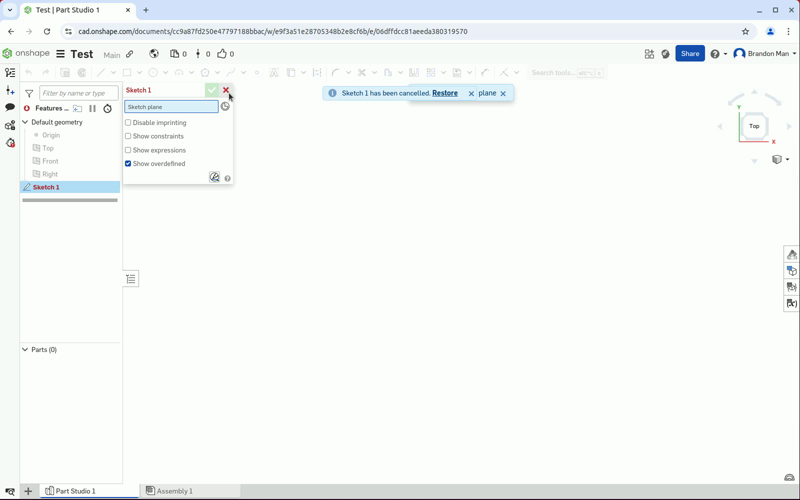
mouse_move(73, 150)
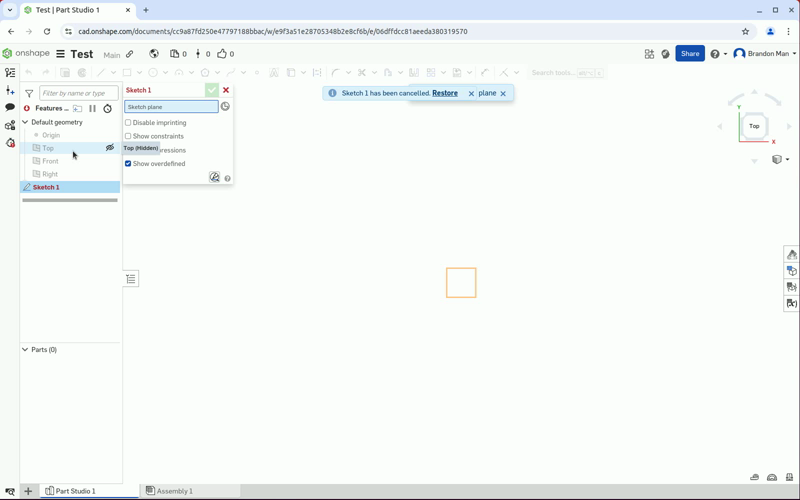
click(73, 150)
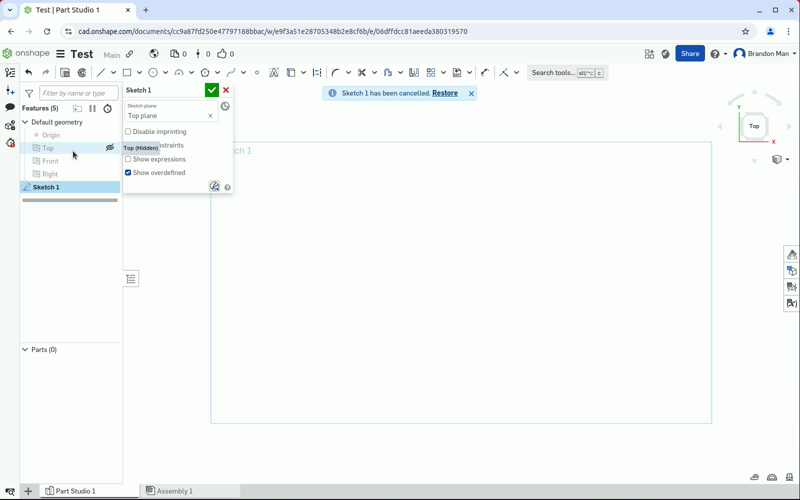
mouse_move(73, 352)
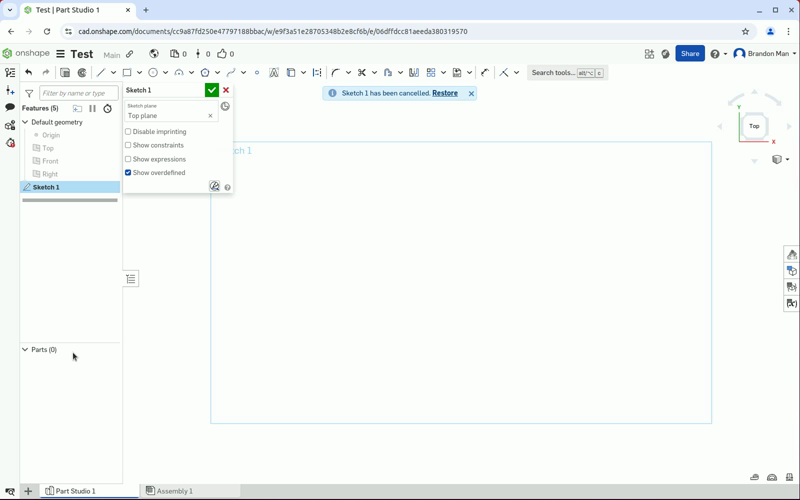
key(y)
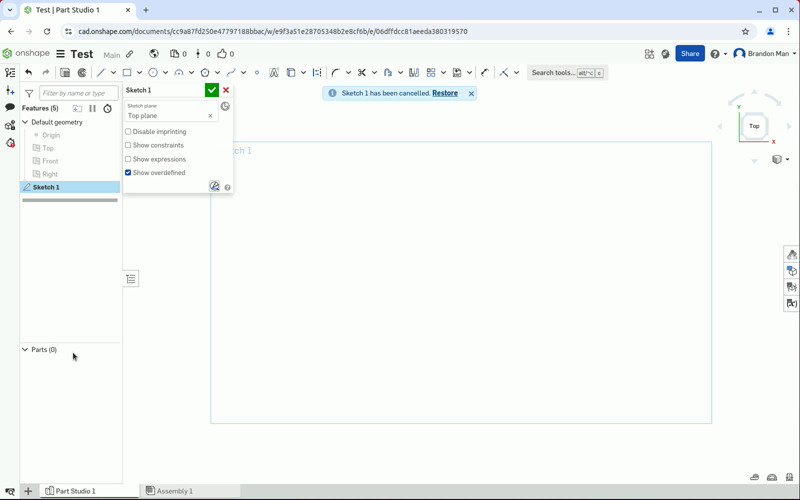
key(c)
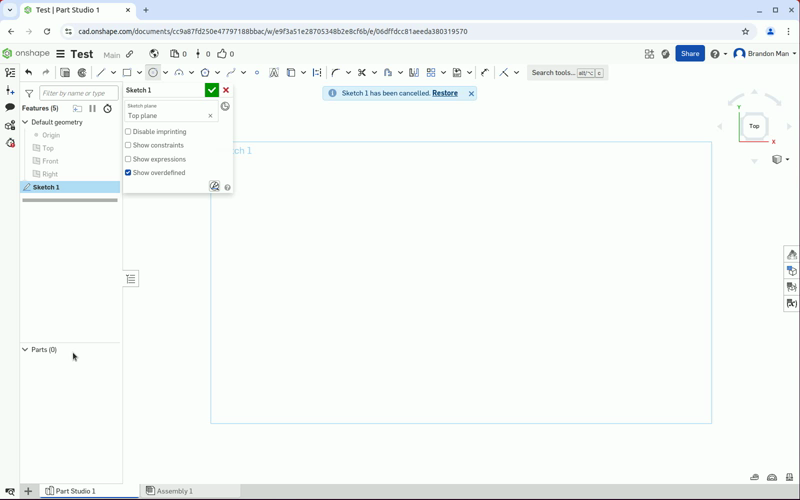
key_down(shift)
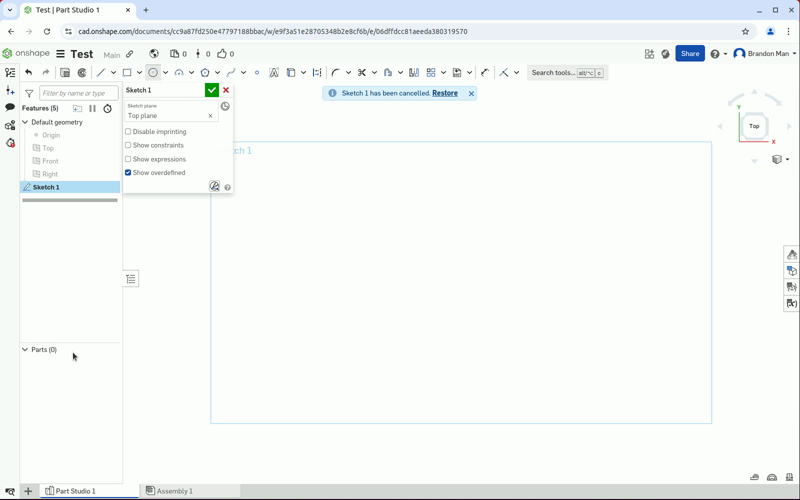
mouse_move(392, 282)
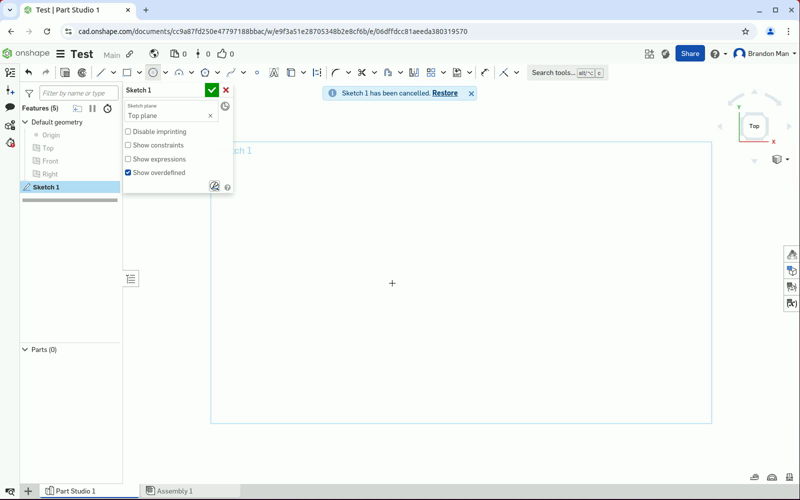
click(392, 282)
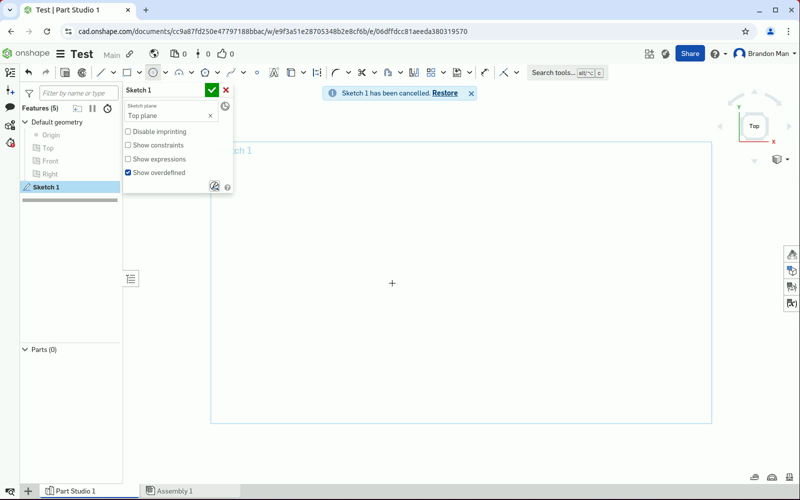
key_up(shift)
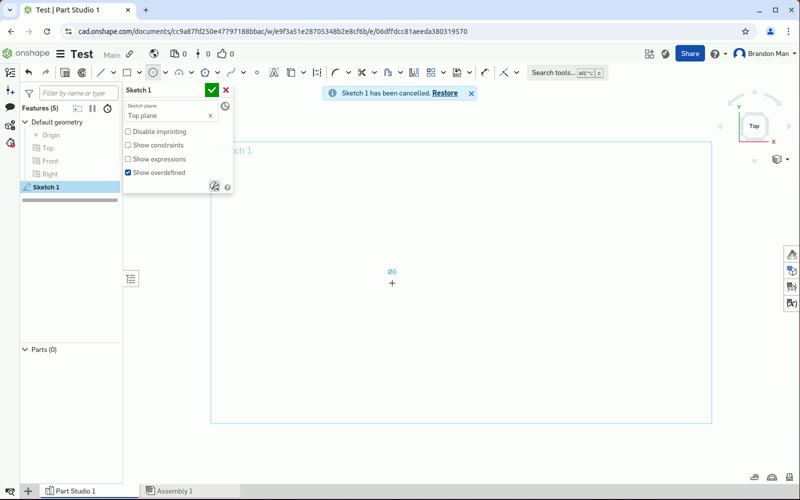
mouse_move(435, 282)
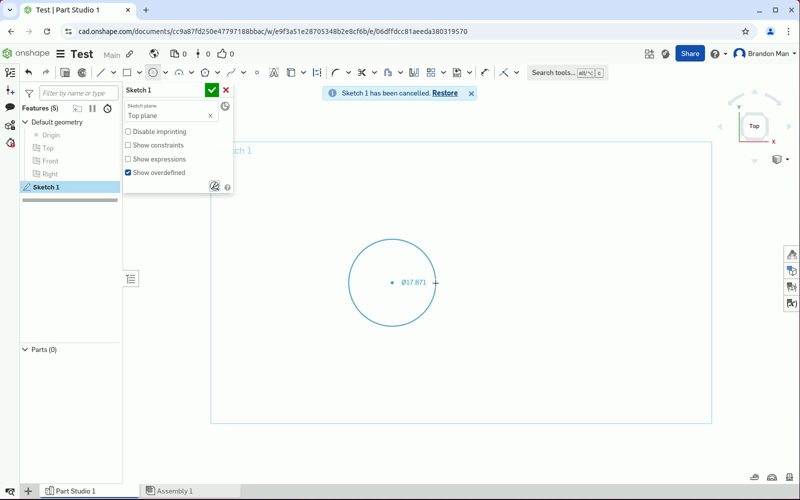
click(435, 282)
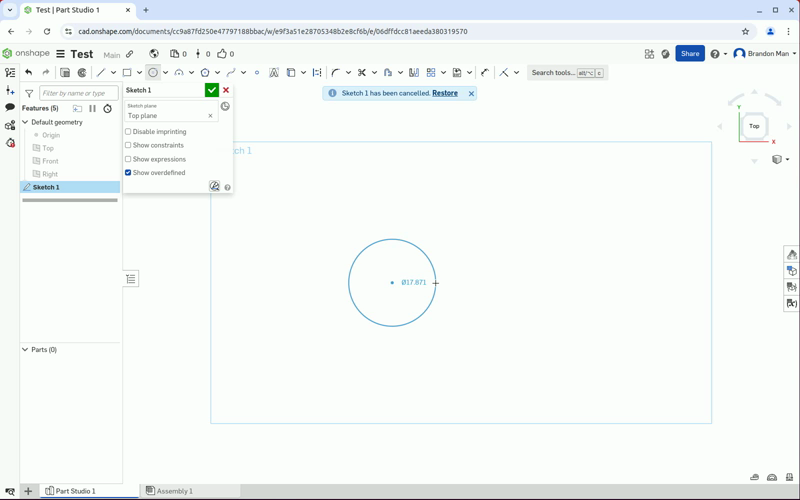
key(esc)
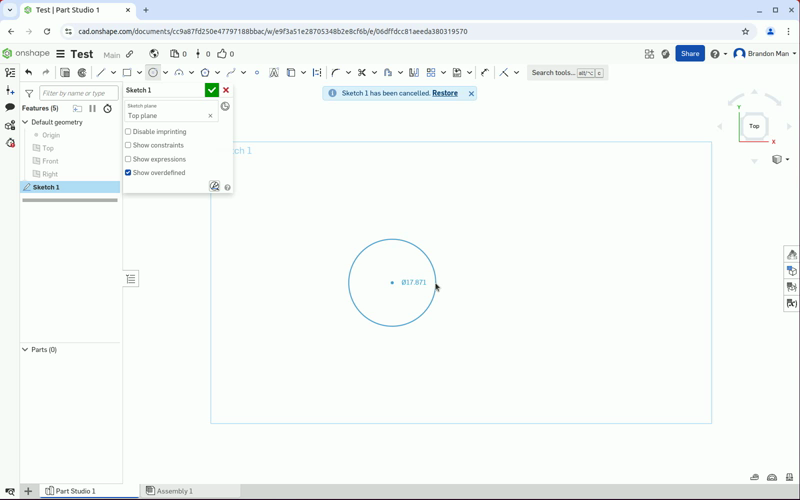
key(c)
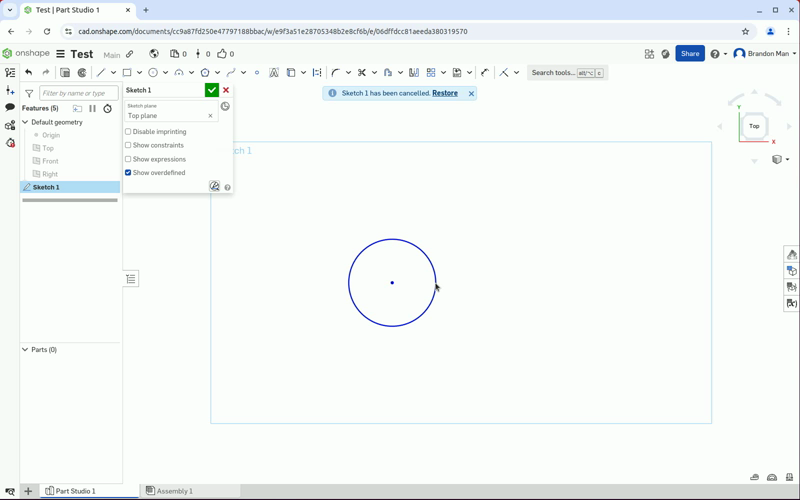
key_down(shift)
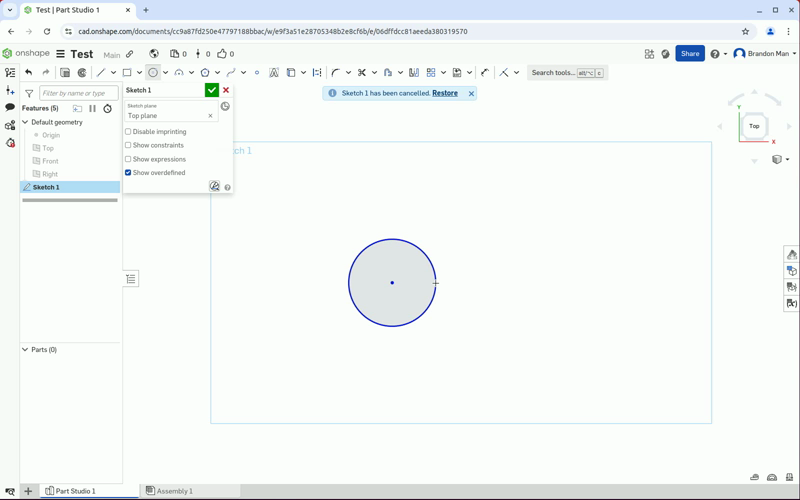
mouse_move(392, 282)
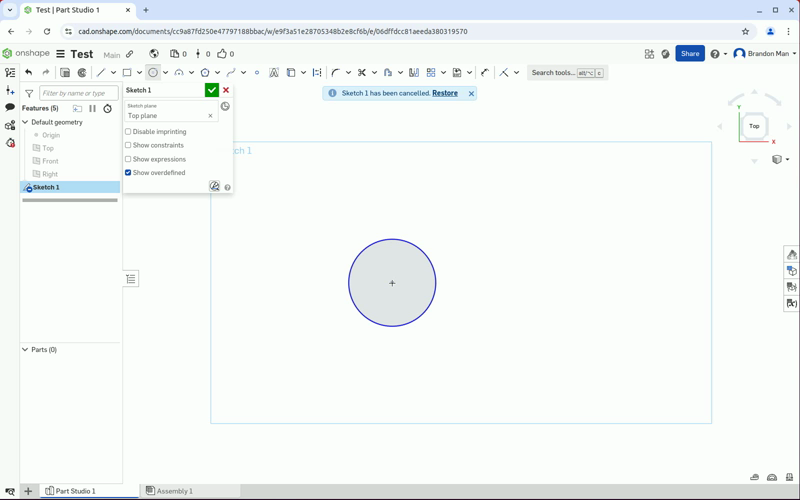
click(392, 282)
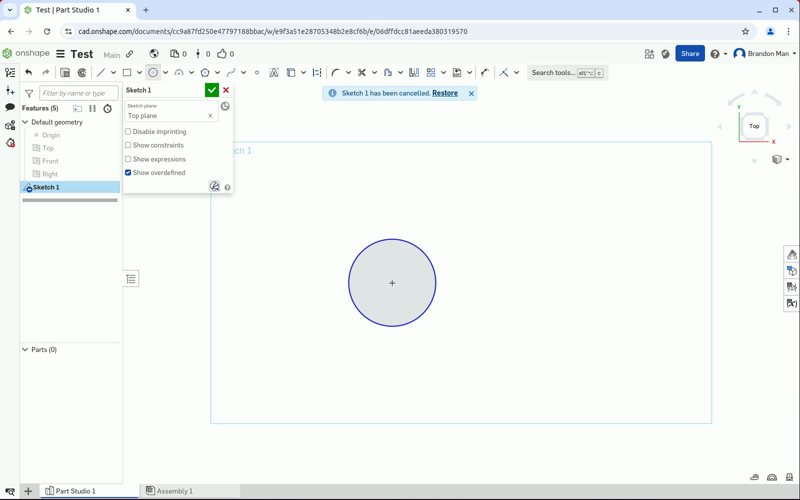
key_up(shift)
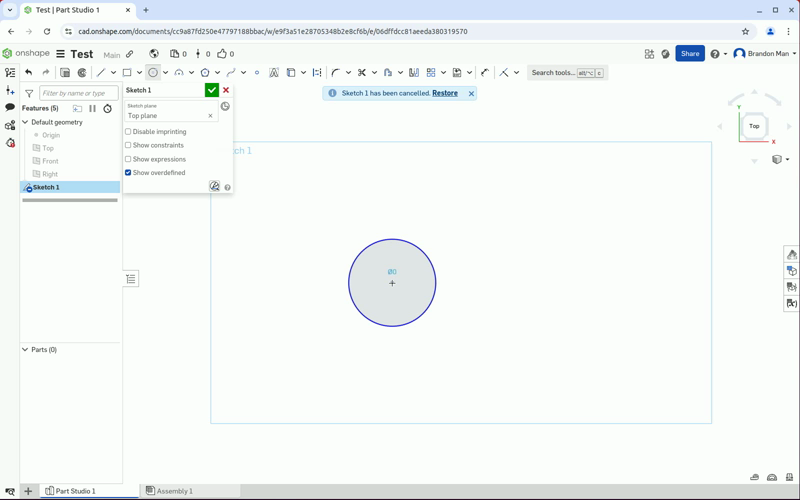
mouse_move(415, 282)
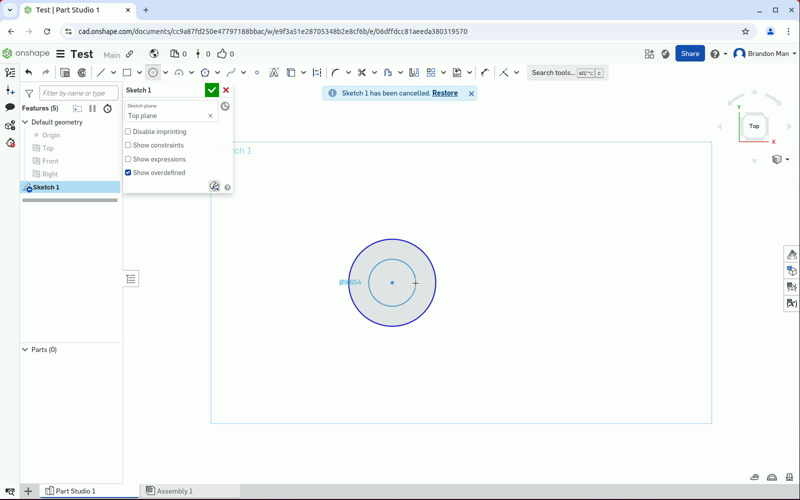
click(415, 282)
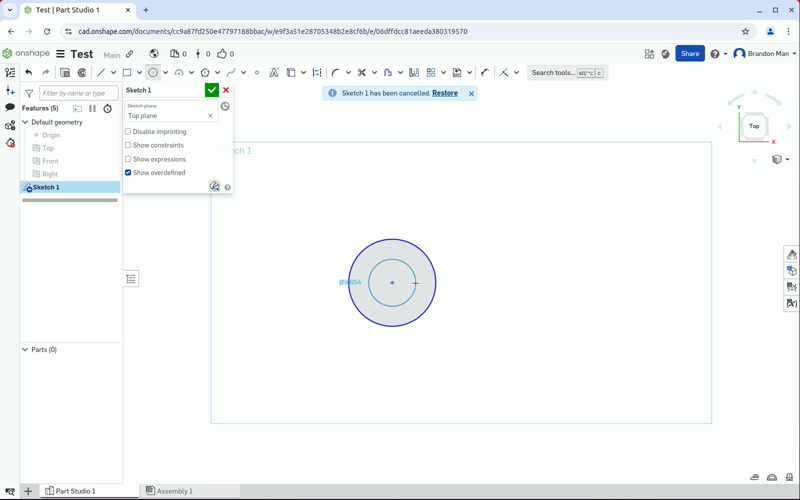
key(esc)
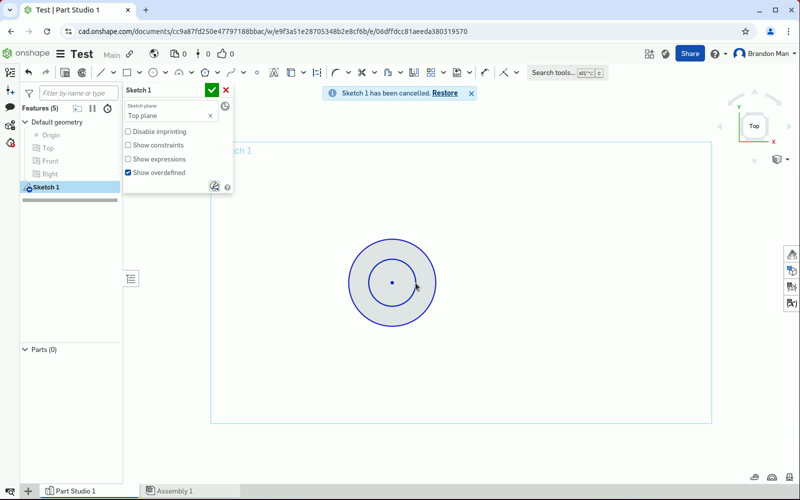
mouse_move(421, 289)
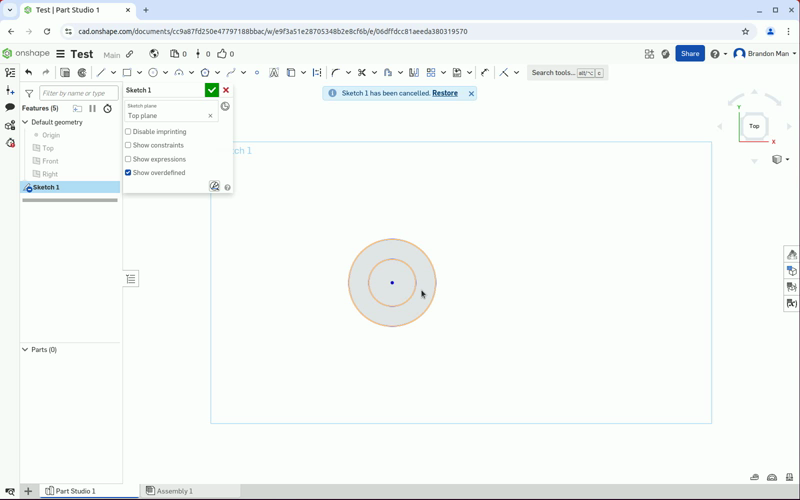
click(421, 289)
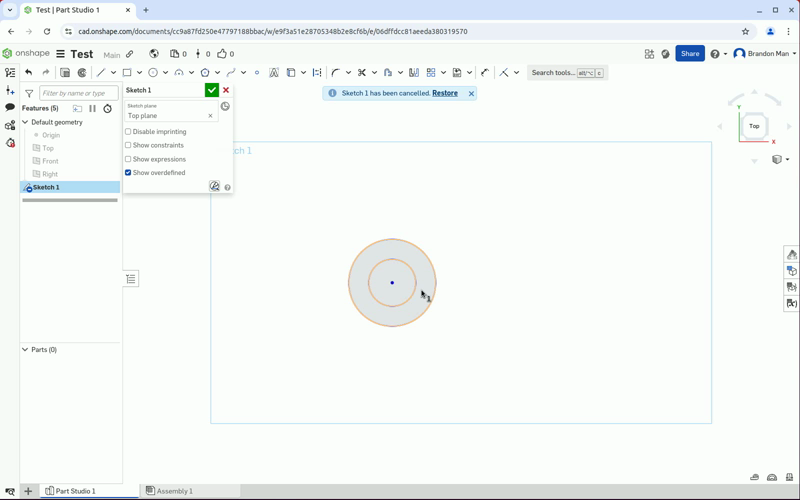
mouse_move(73, 352)
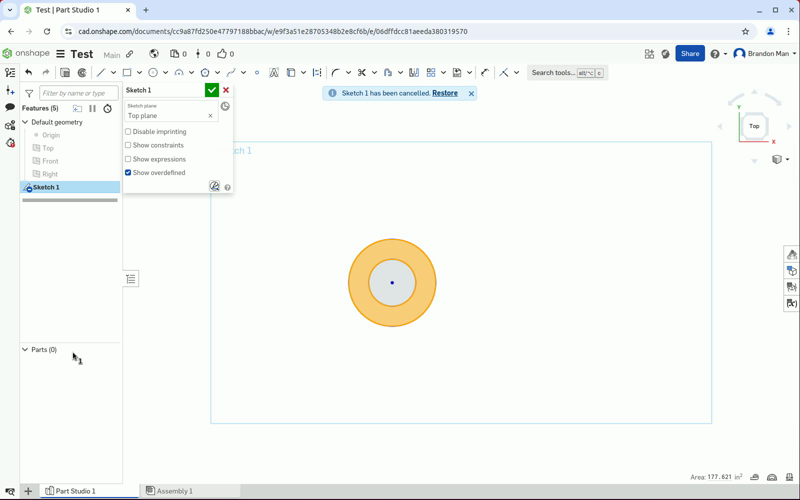
key(shift+y)
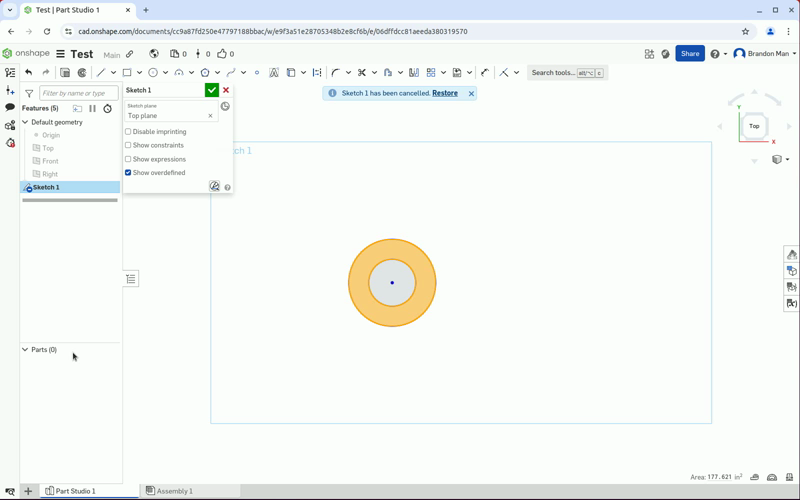
key(shift+e)
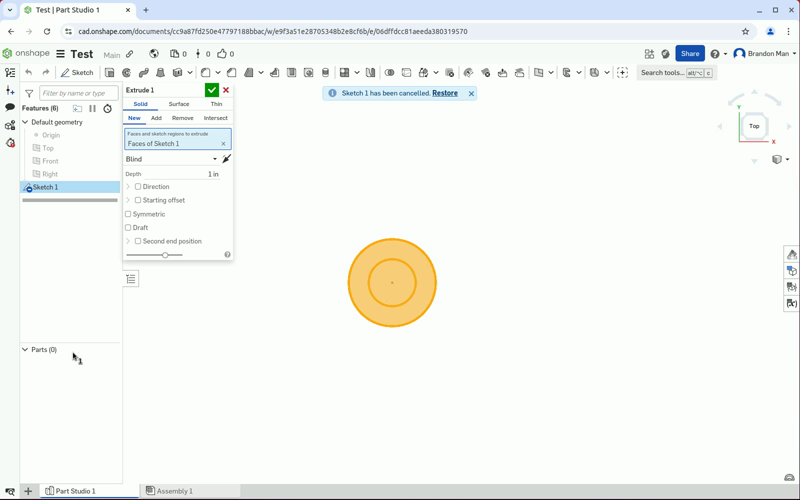
mouse_move(143, 106)
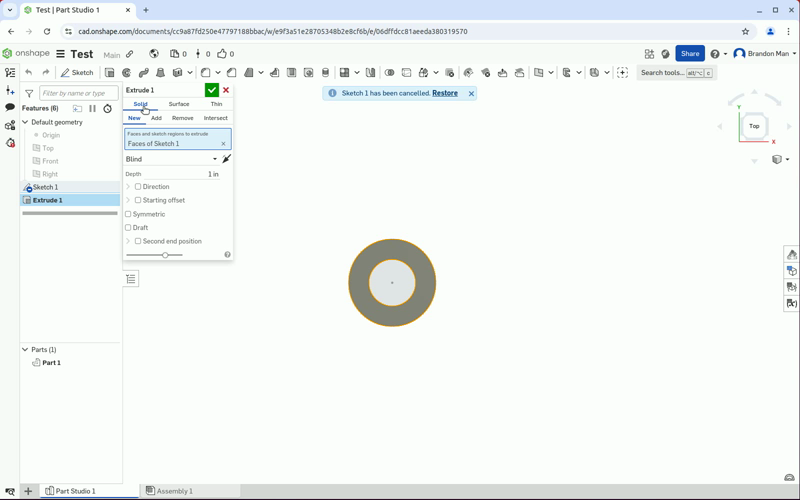
click(143, 106)
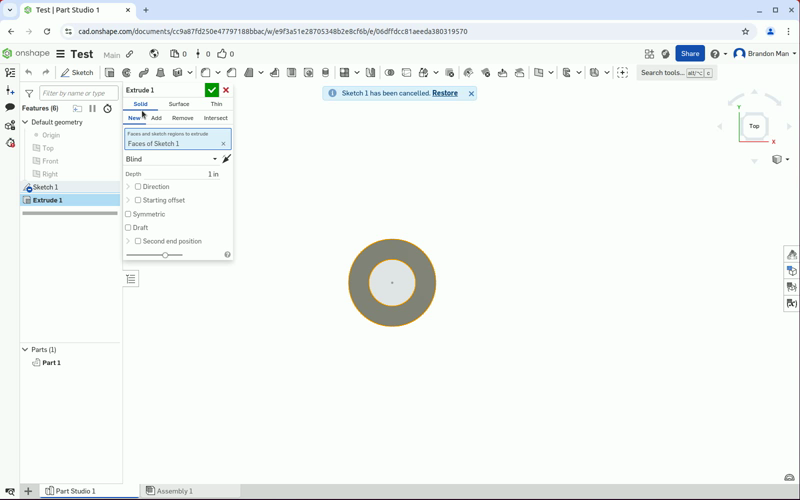
mouse_move(137, 120)
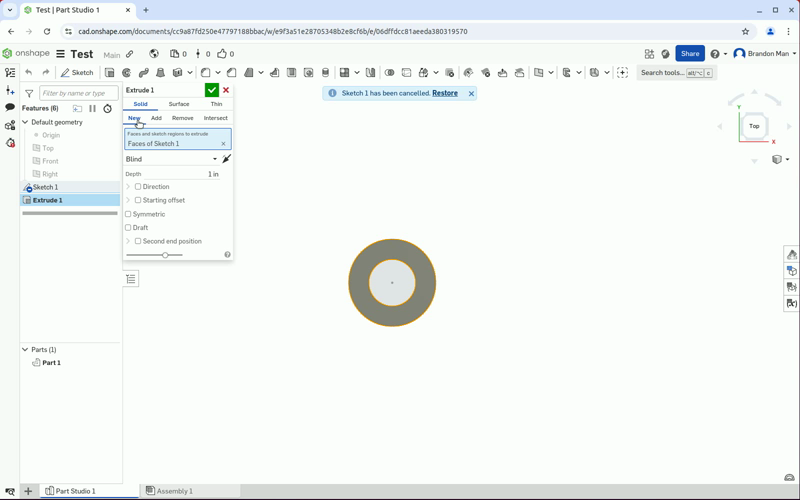
click(137, 120)
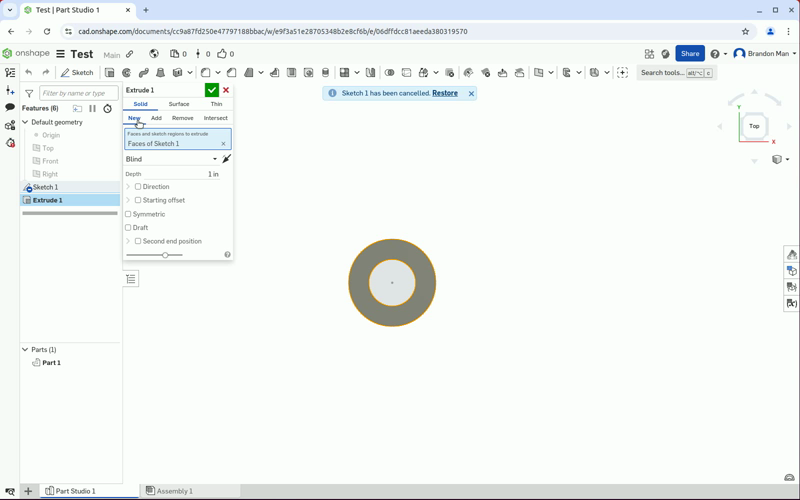
key(tab, 4)
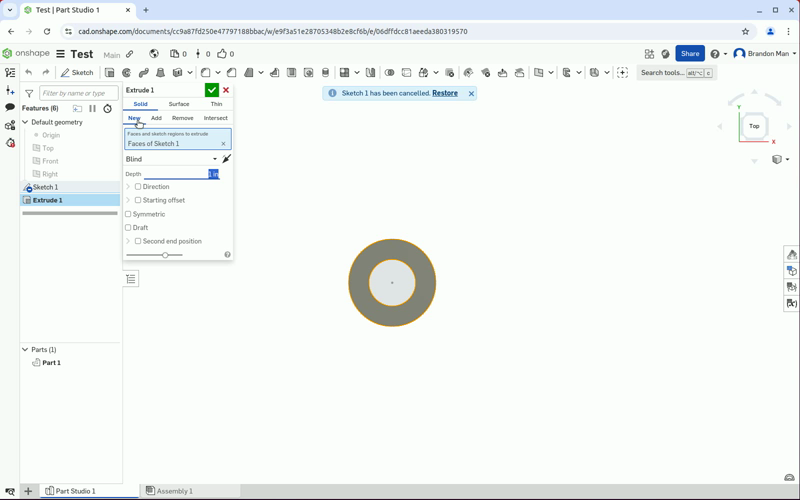
text(7.703)
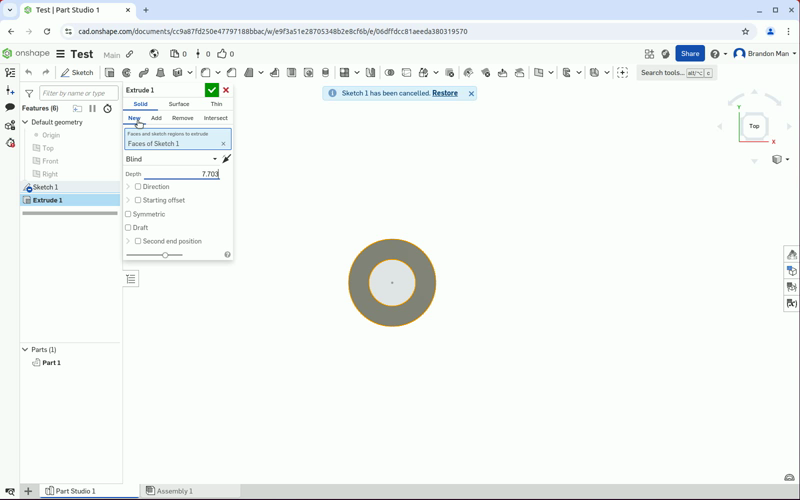
key(enter)
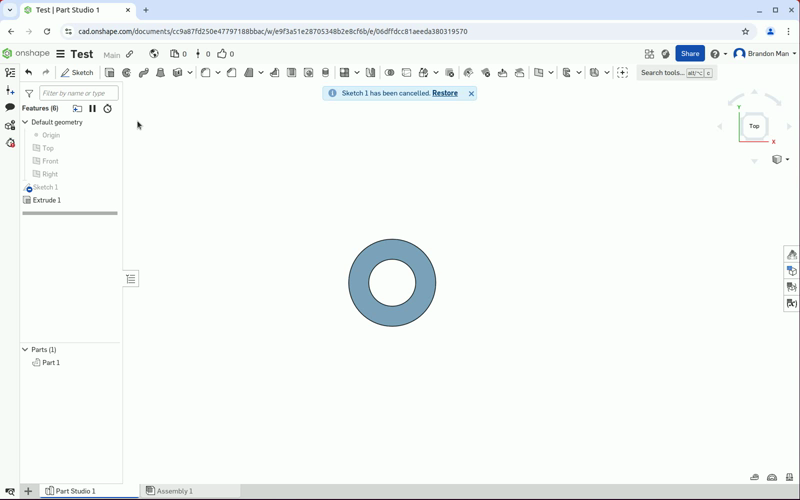
key(shift+h)
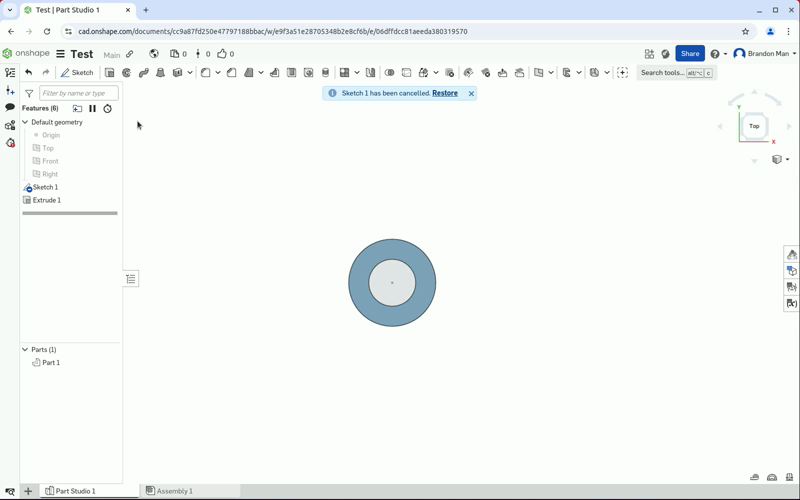
key(shift+h)
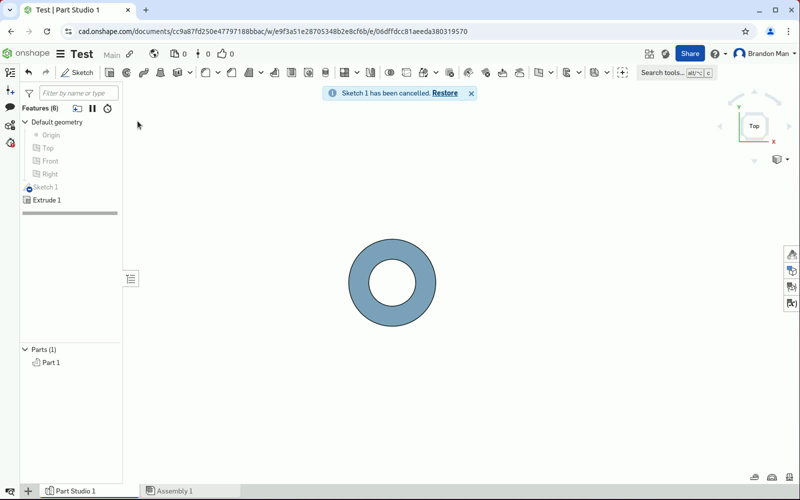
mouse_move(73, 189)
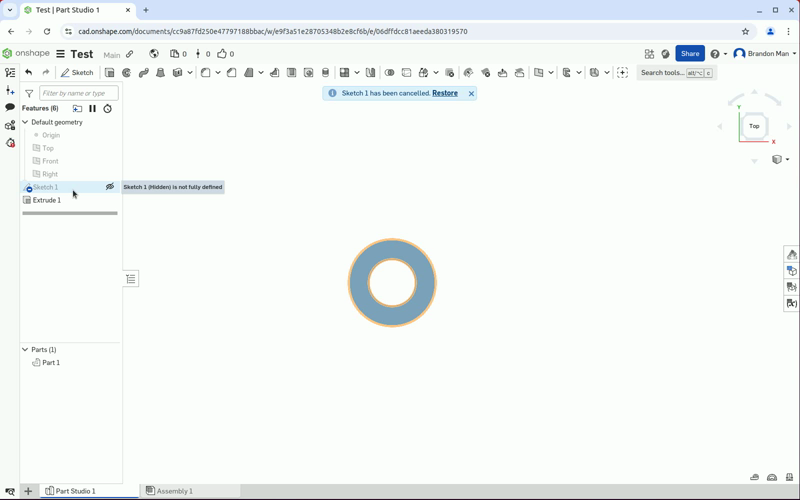
click(73, 189)
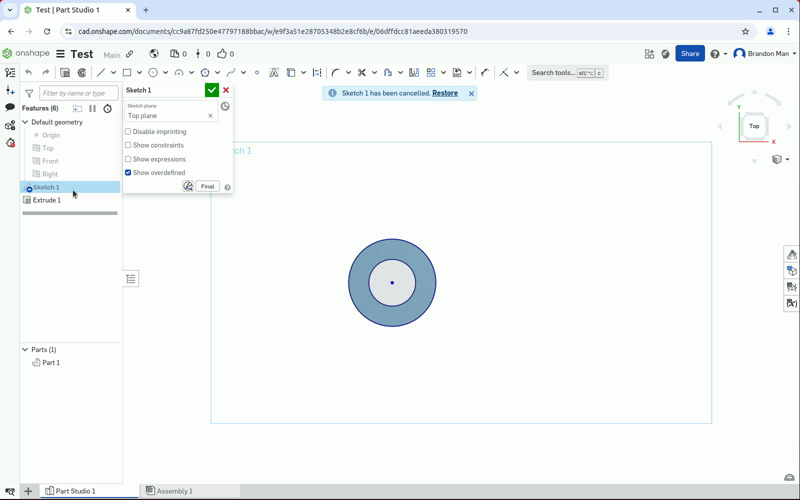
mouse_move(229, 92)
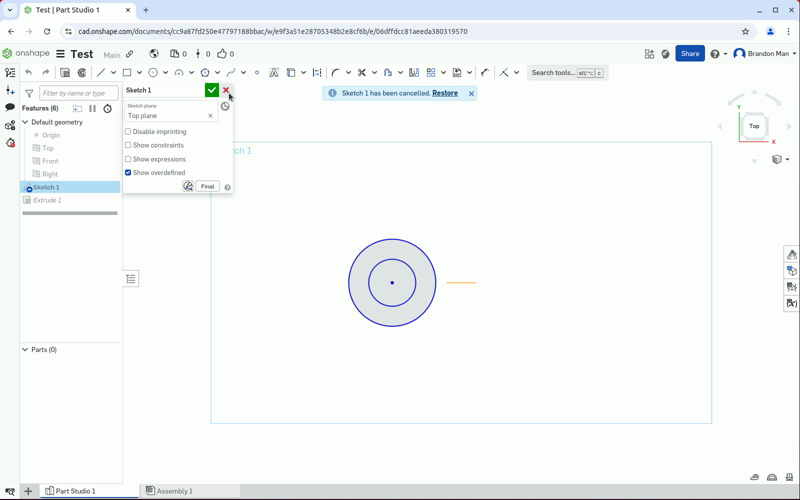
click(229, 92)
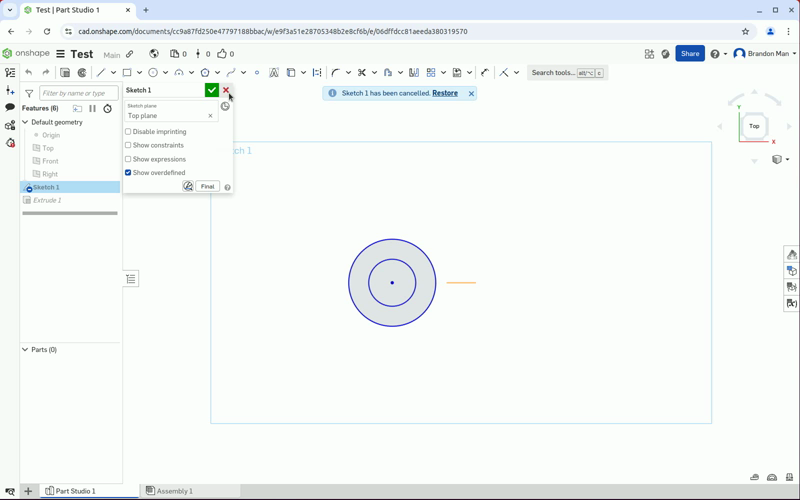
key(shift+s)
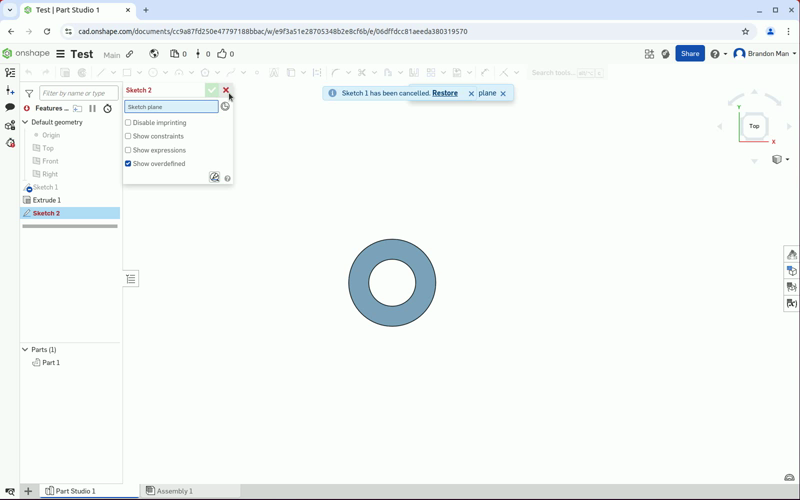
mouse_move(73, 150)
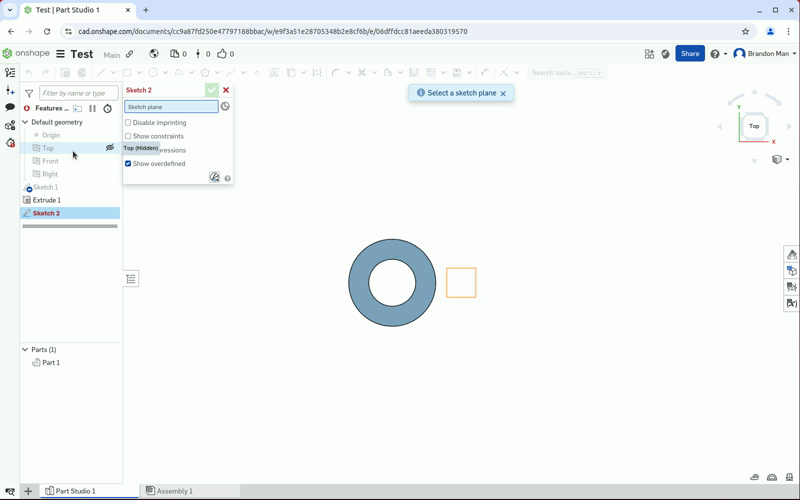
click(73, 150)
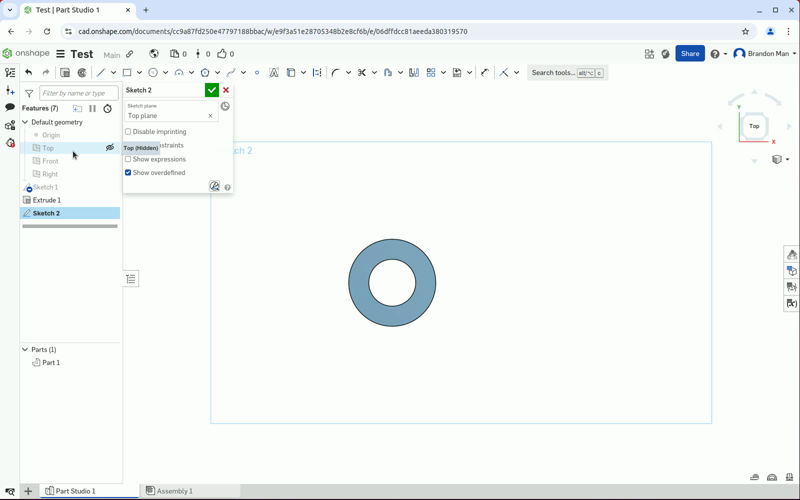
mouse_move(73, 352)
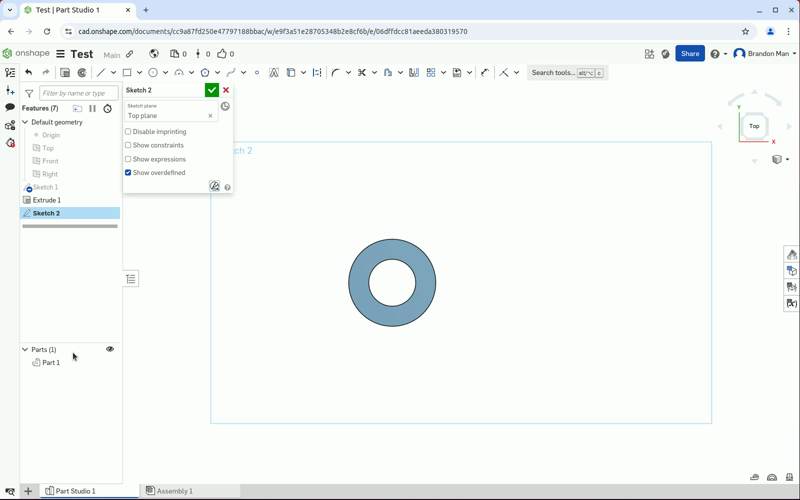
key(y)
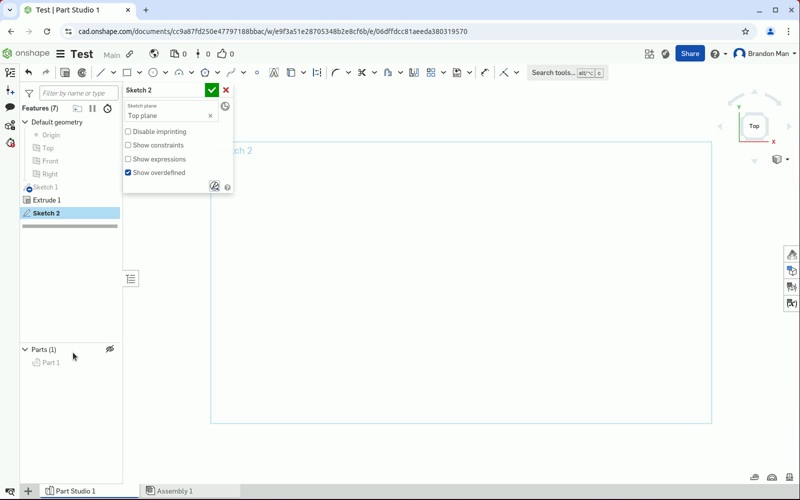
key(l)
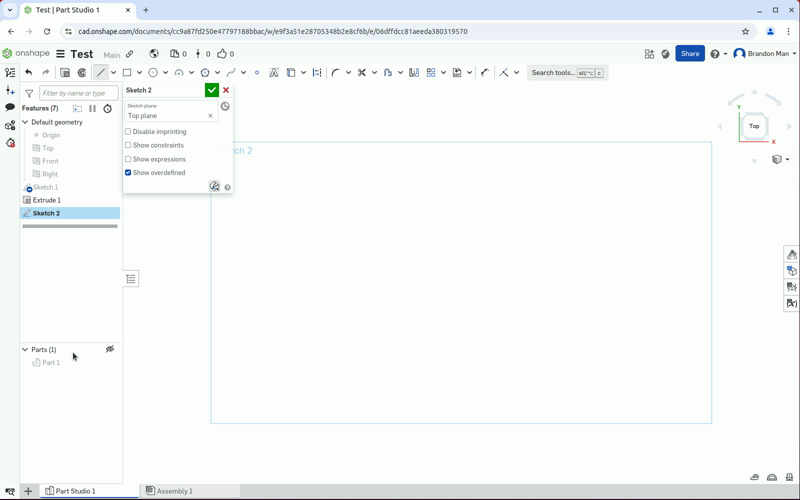
key_down(shift)
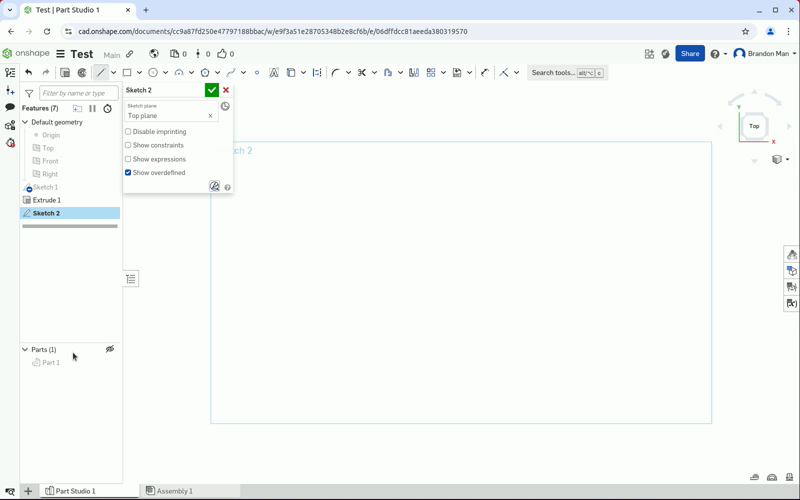
mouse_move(391, 326)
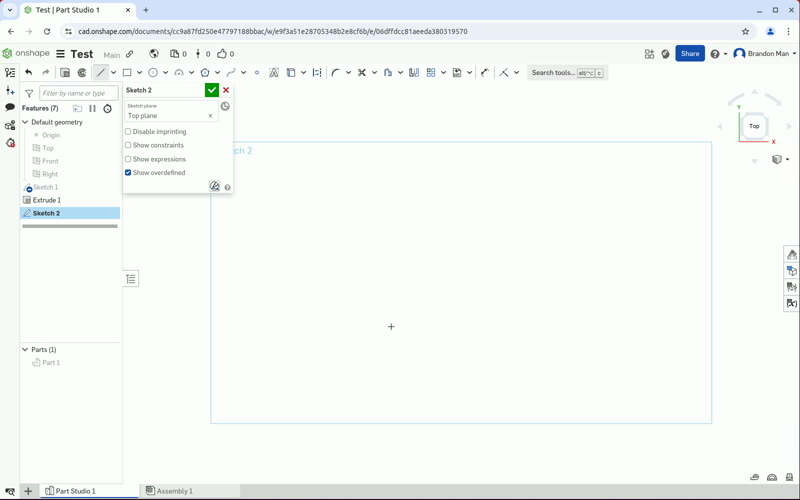
click(391, 326)
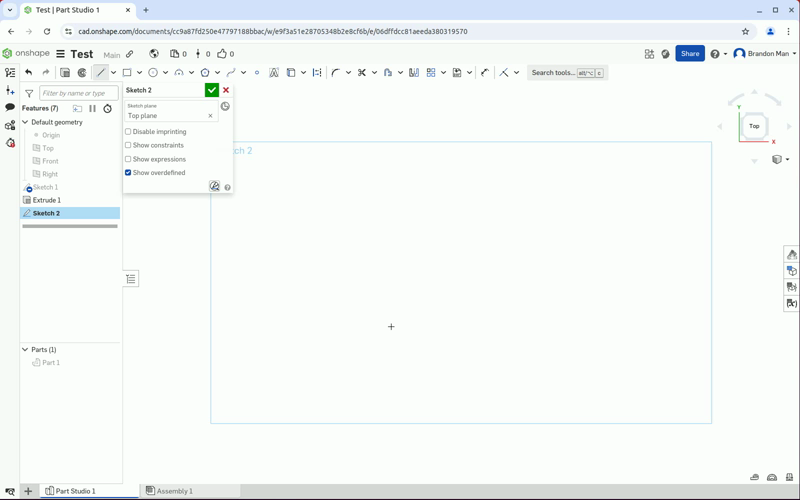
key_up(shift)
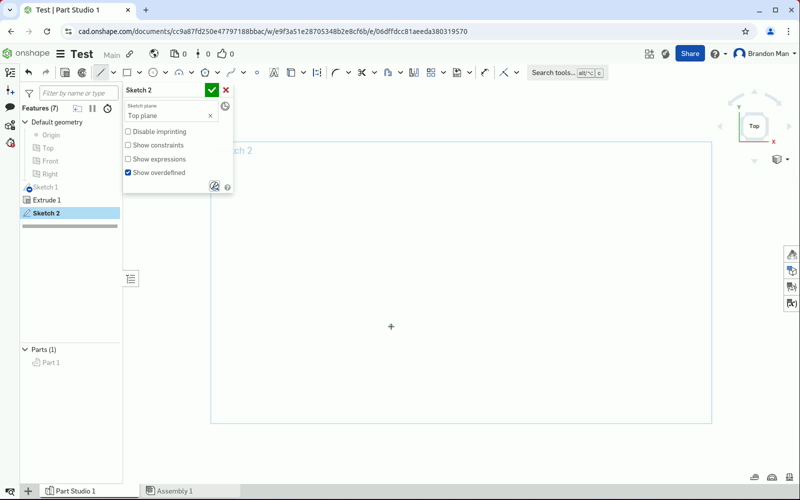
key_down(shift)
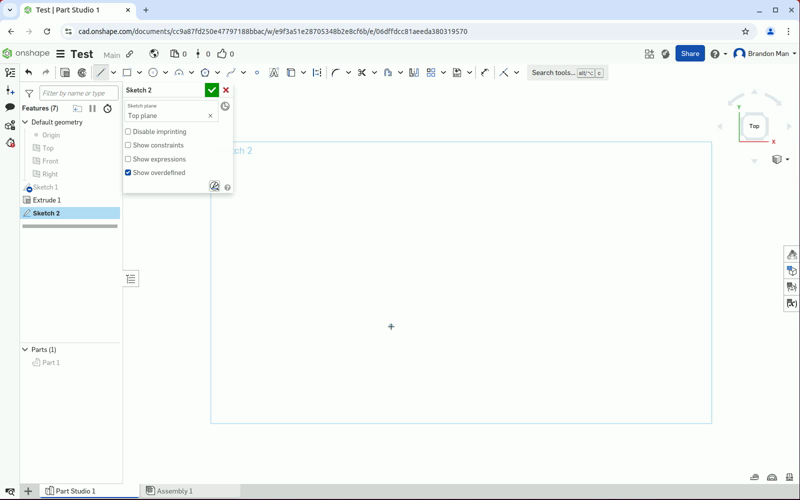
mouse_move(529, 324)
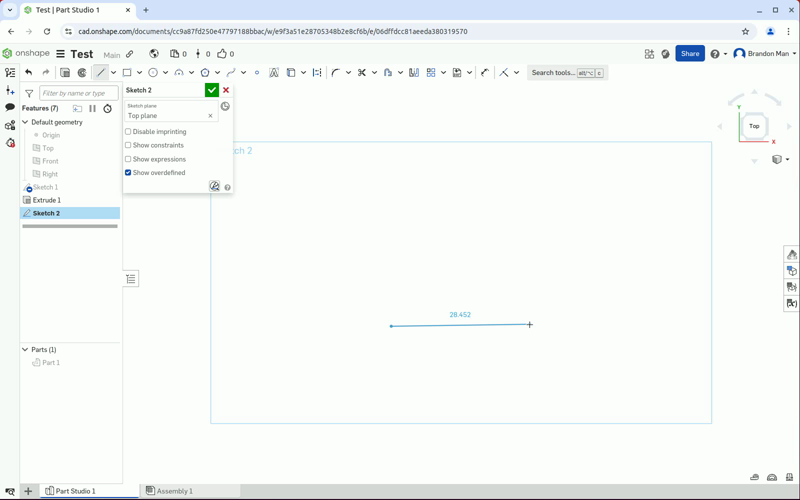
click(529, 324)
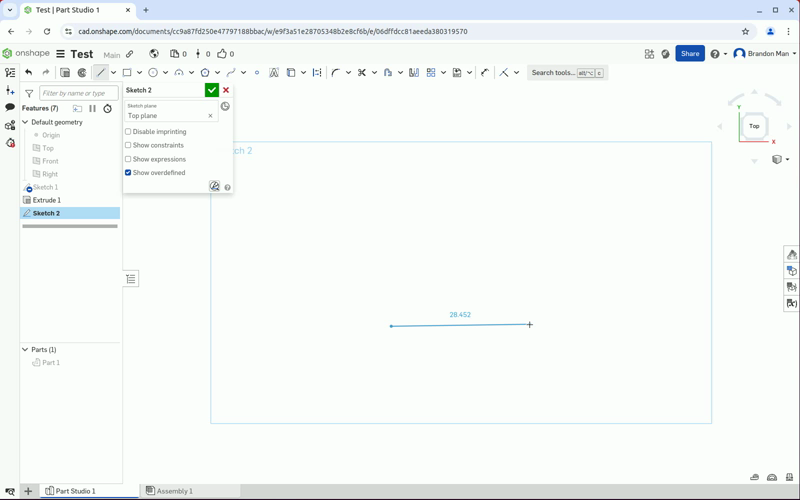
key_up(shift)
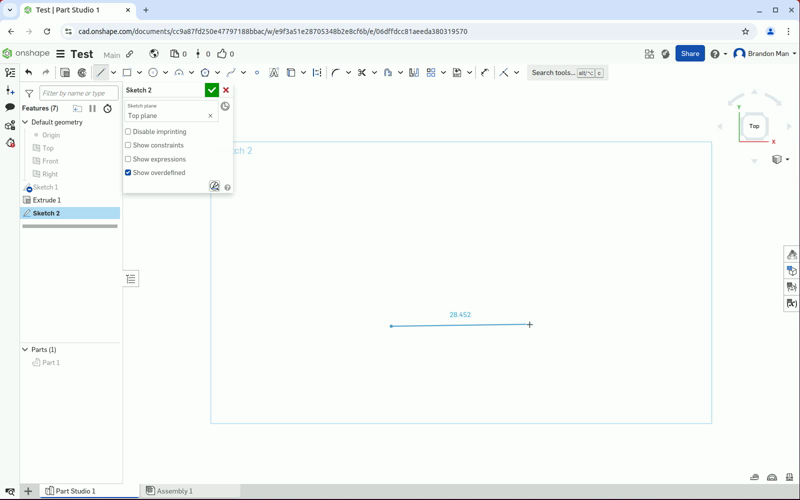
key(esc)
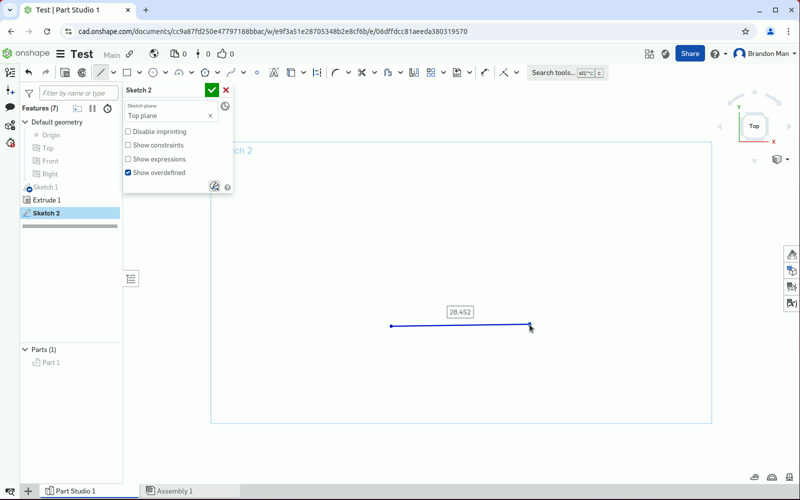
key(a)
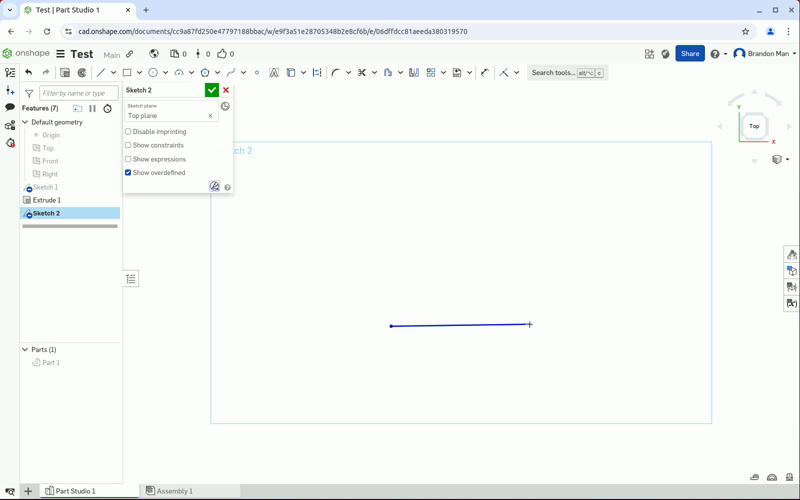
mouse_move(529, 324)
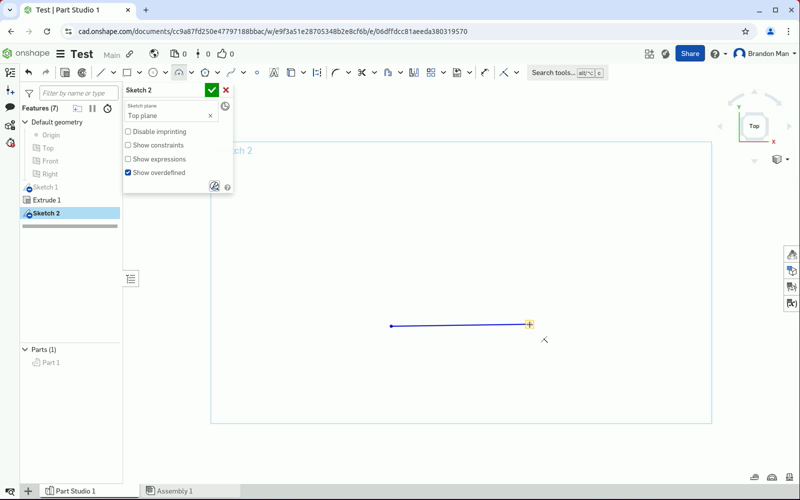
click(529, 324)
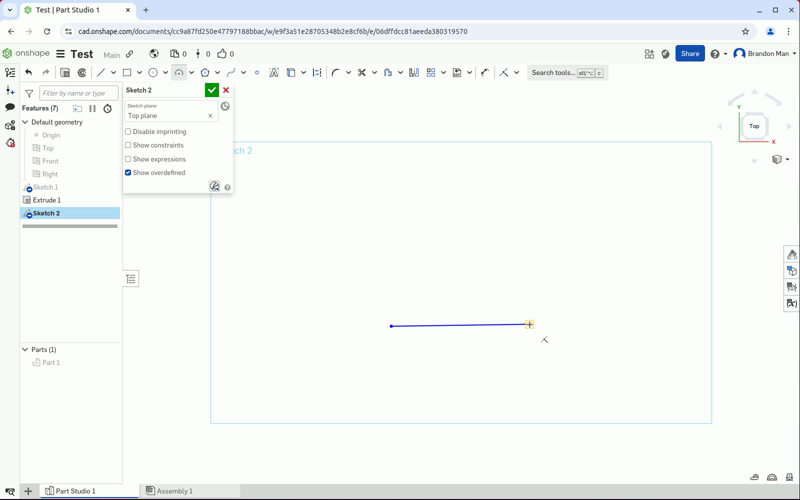
key_down(shift)
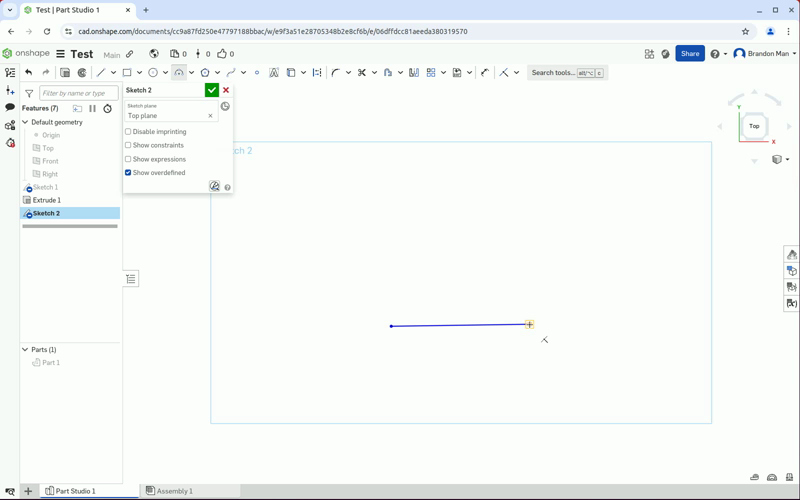
mouse_move(529, 241)
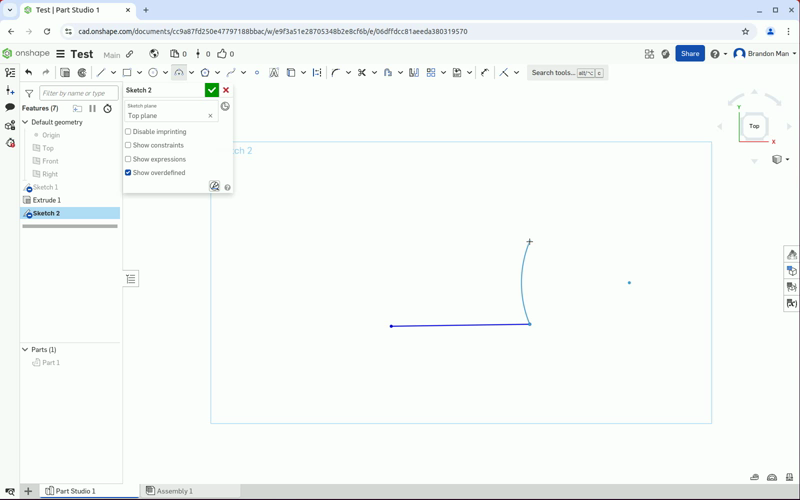
click(529, 241)
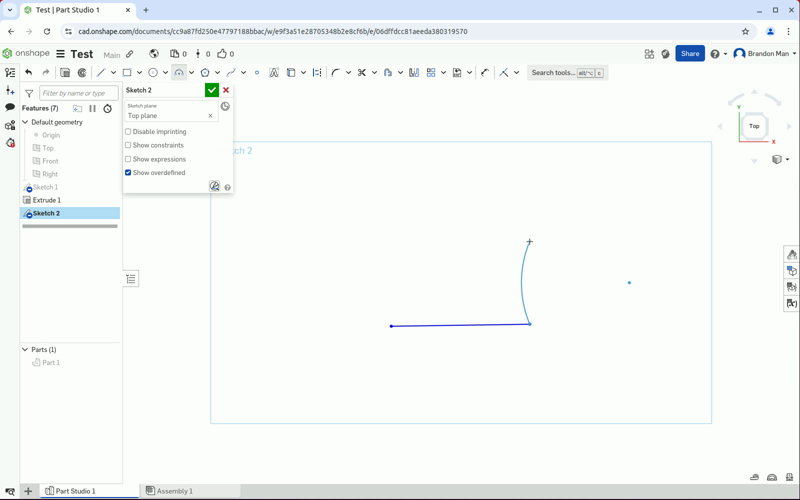
mouse_move(570, 282)
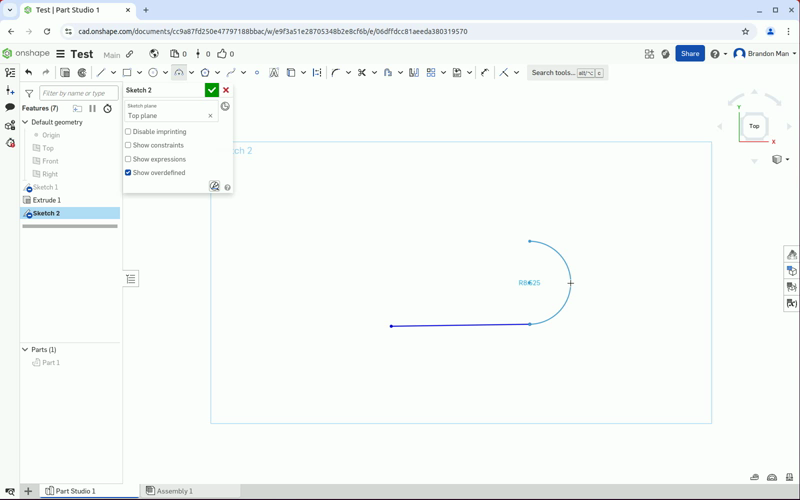
click(570, 282)
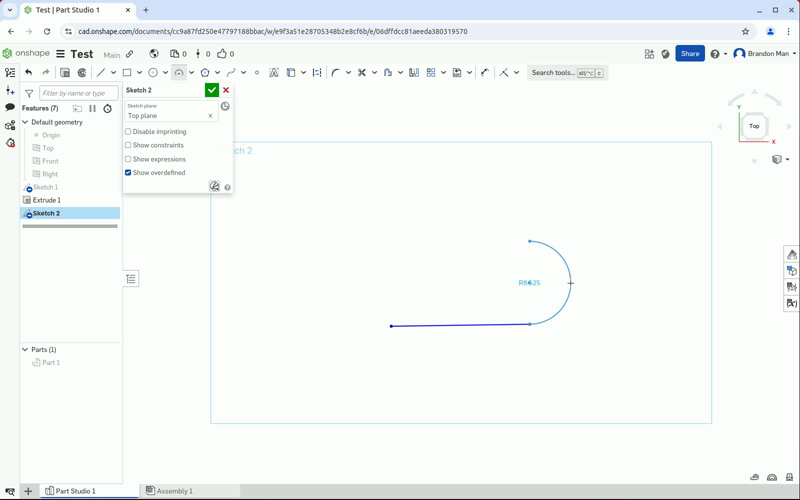
key_up(shift)
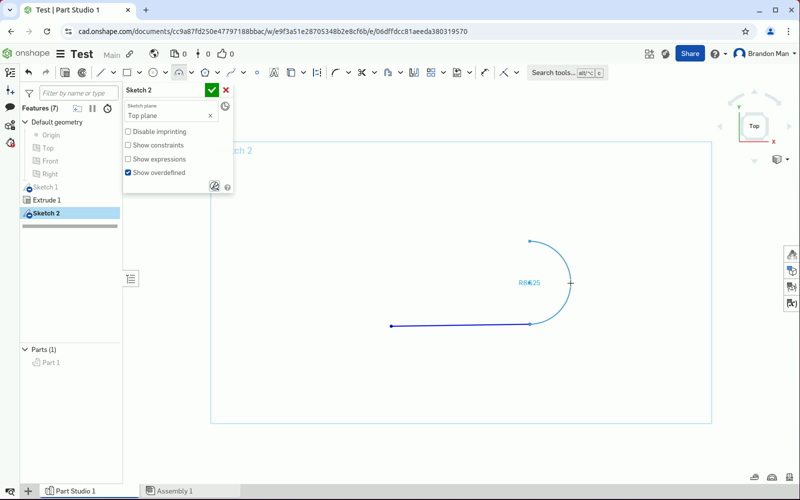
key(esc)
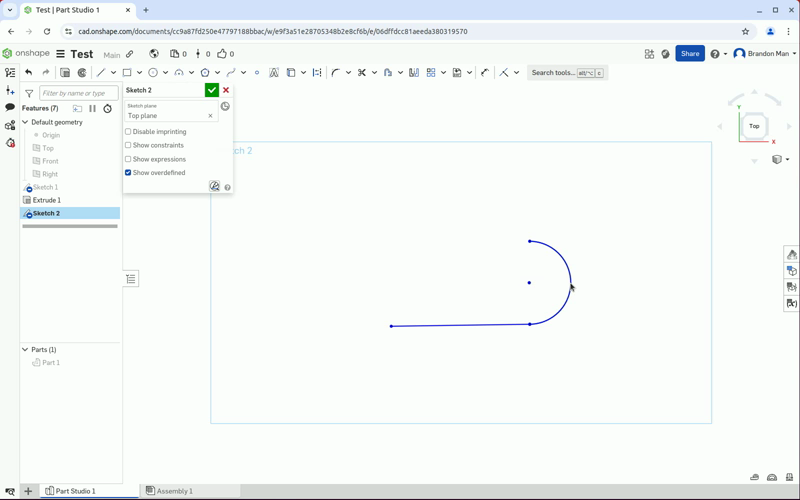
key(l)
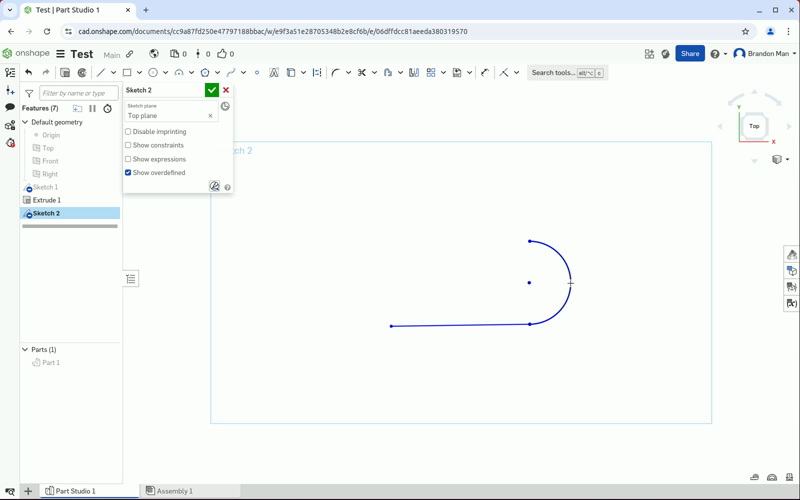
mouse_move(529, 241)
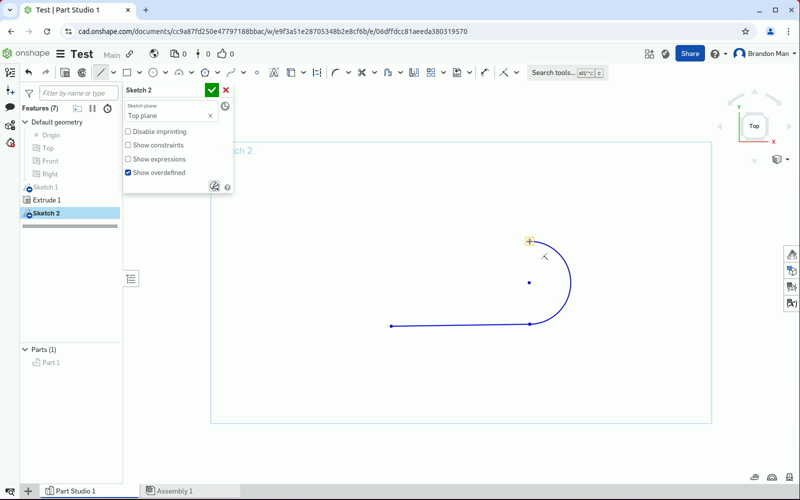
click(529, 241)
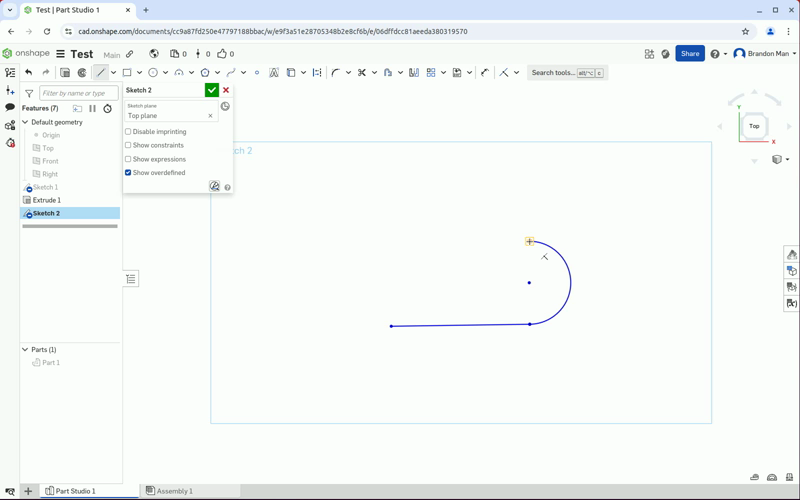
key_down(shift)
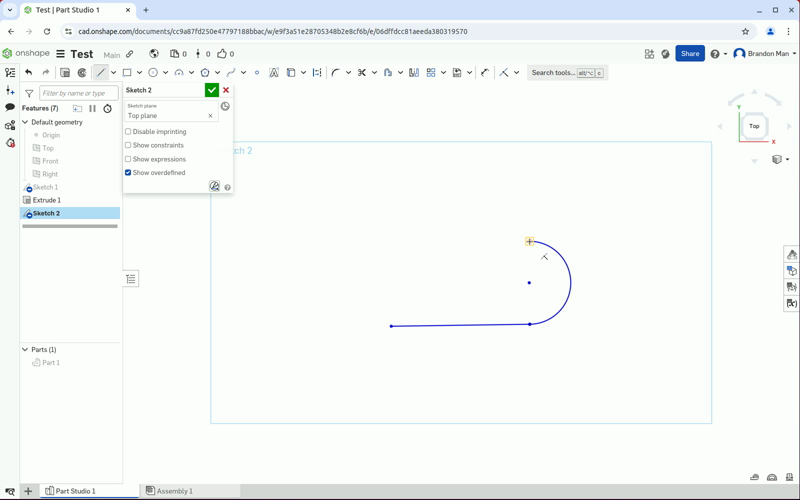
mouse_move(391, 241)
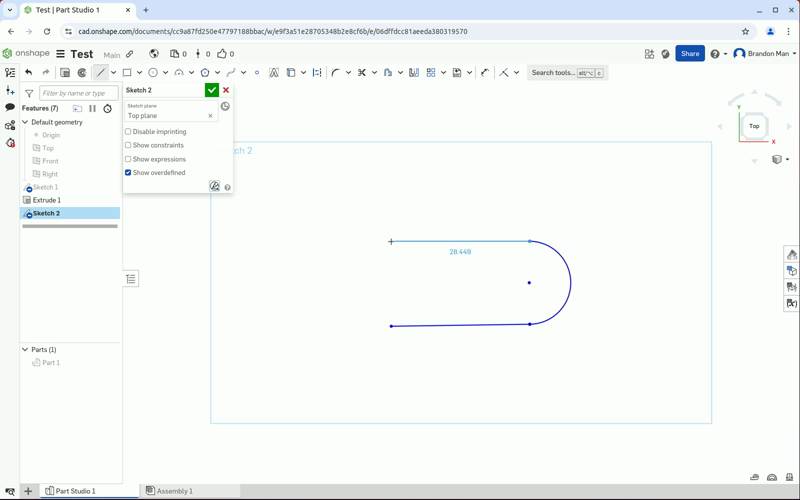
click(391, 241)
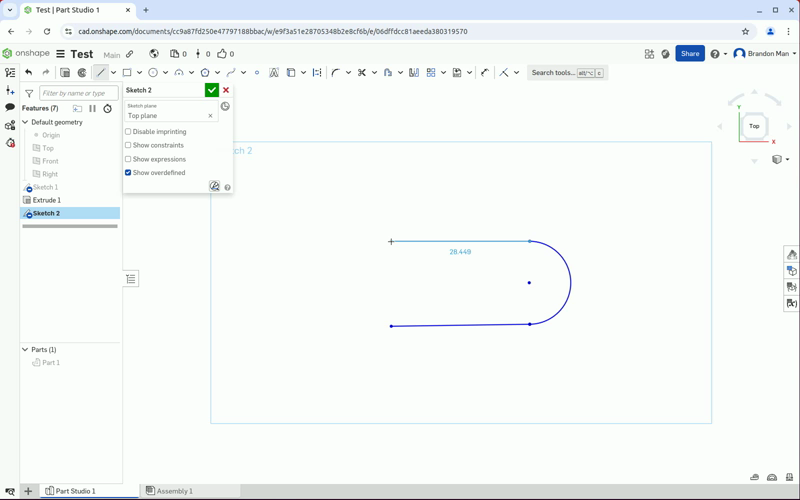
key_up(shift)
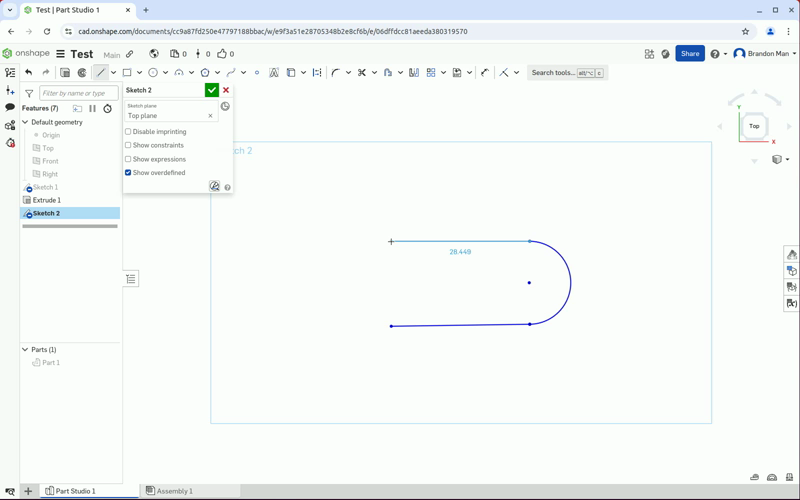
key(esc)
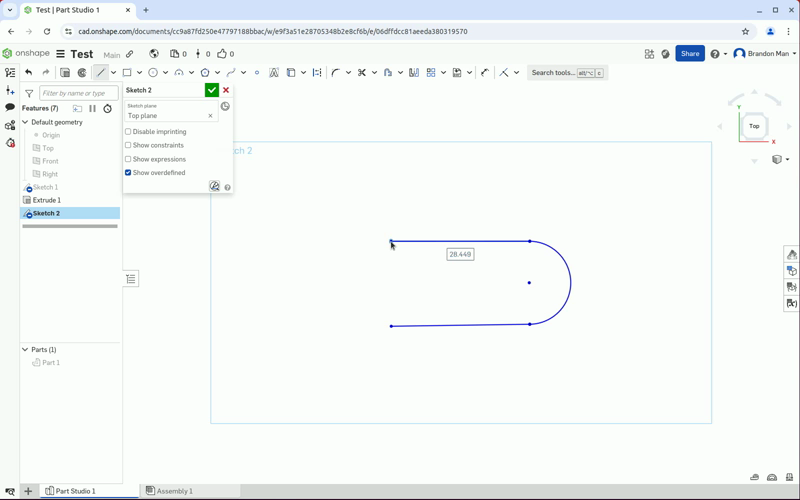
key(a)
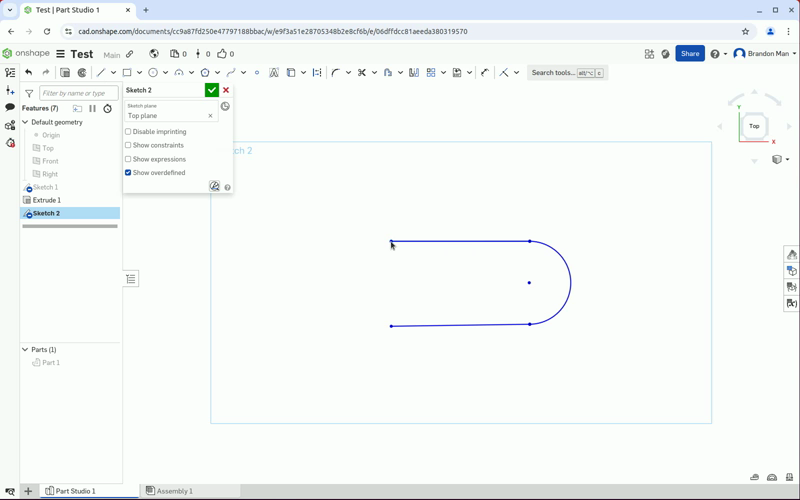
mouse_move(391, 241)
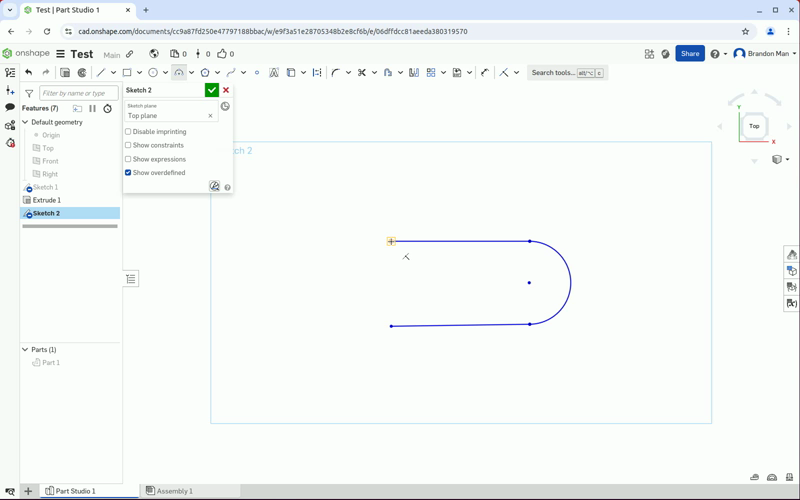
click(391, 241)
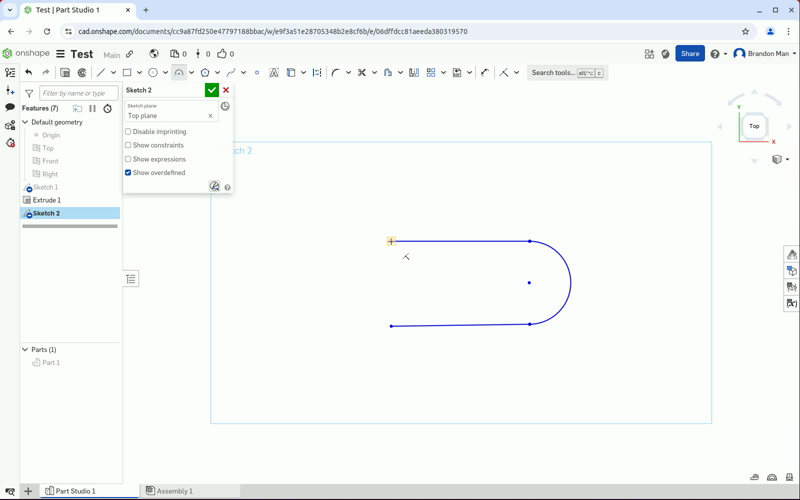
mouse_move(391, 326)
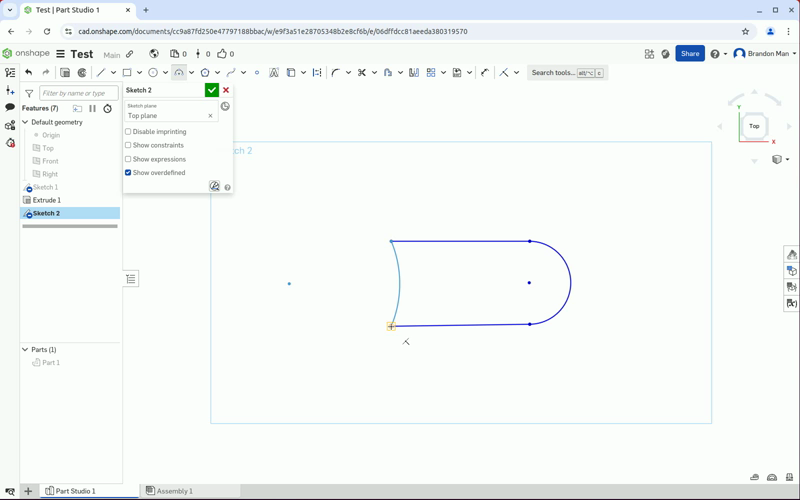
click(391, 326)
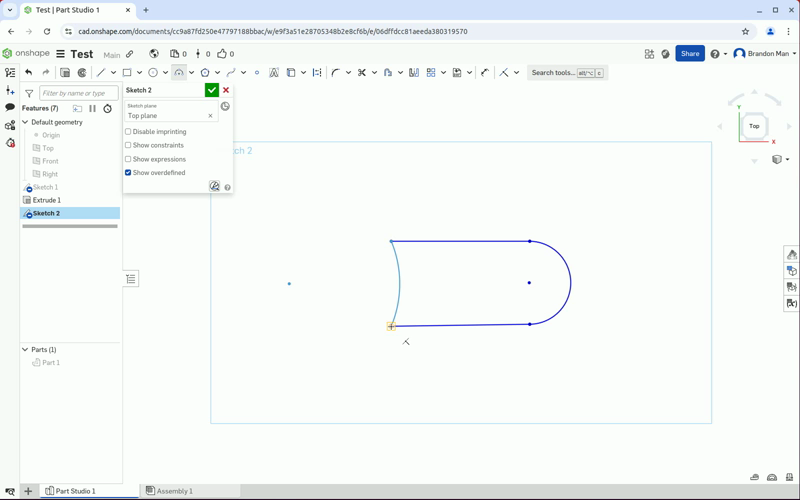
key_down(shift)
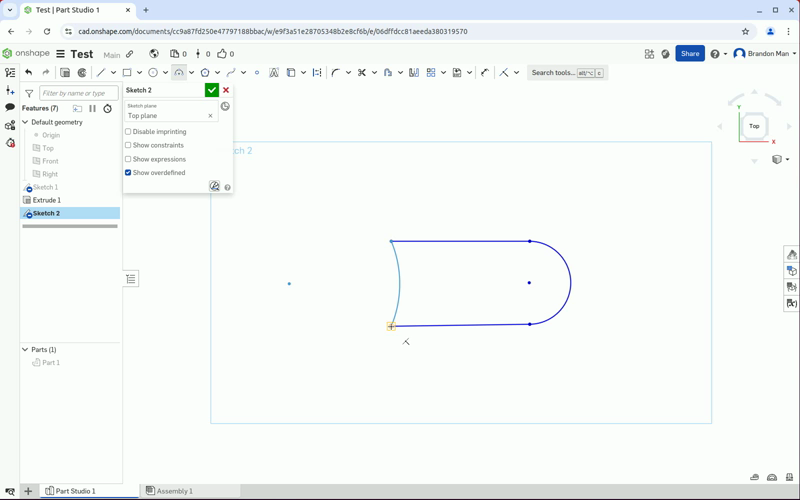
mouse_move(433, 283)
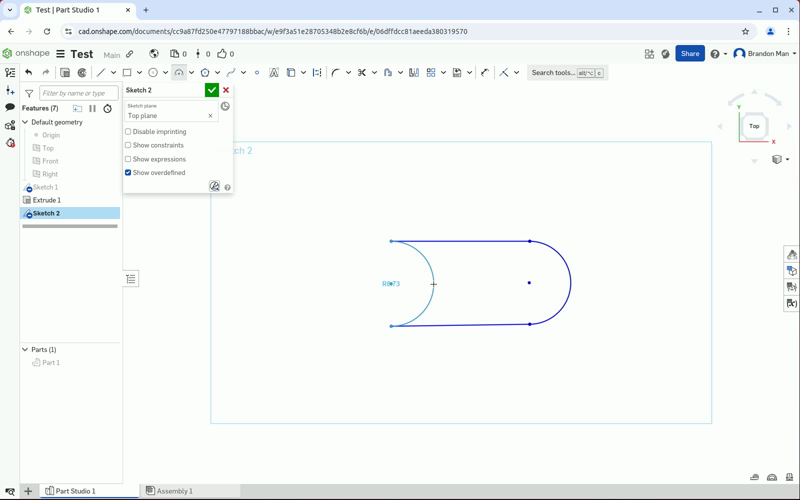
click(433, 283)
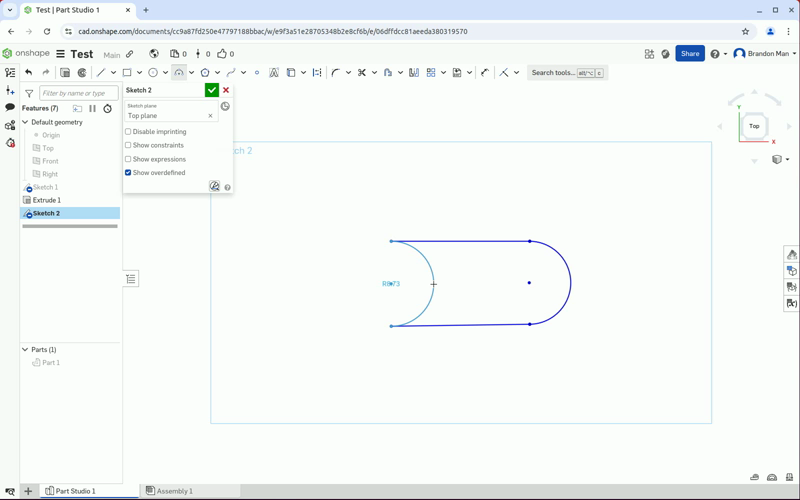
key_up(shift)
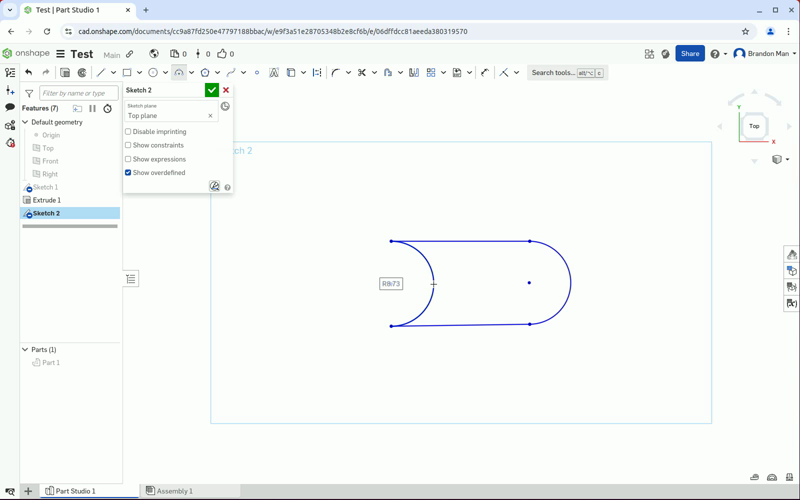
key(esc)
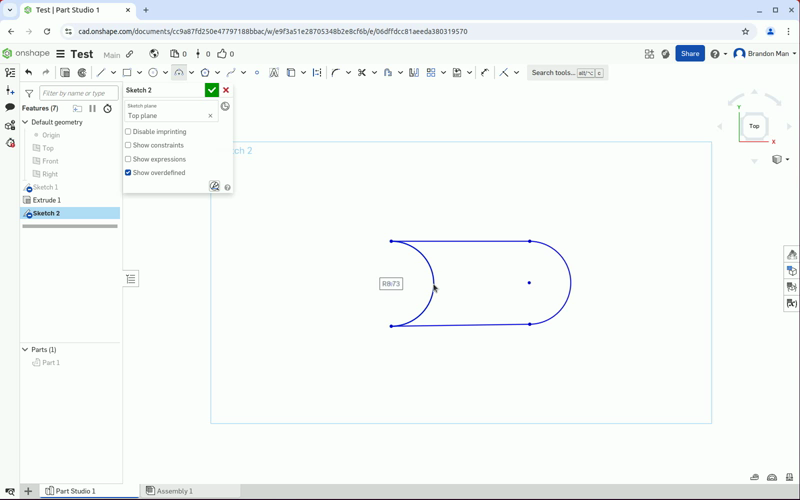
key(c)
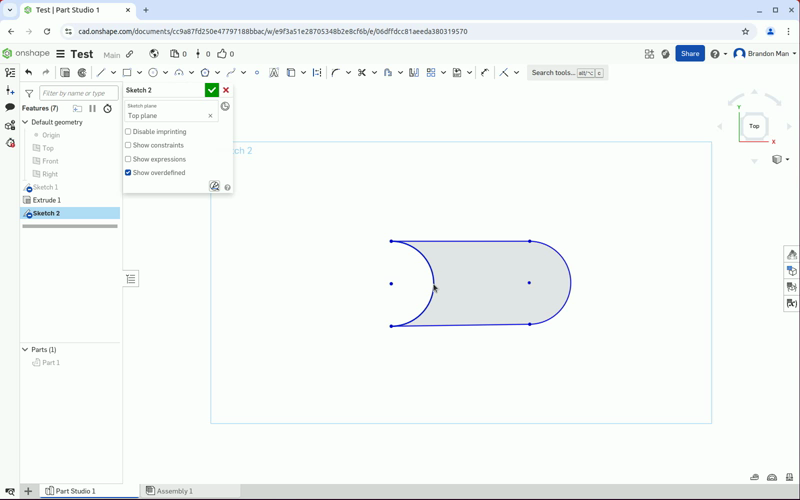
key_down(shift)
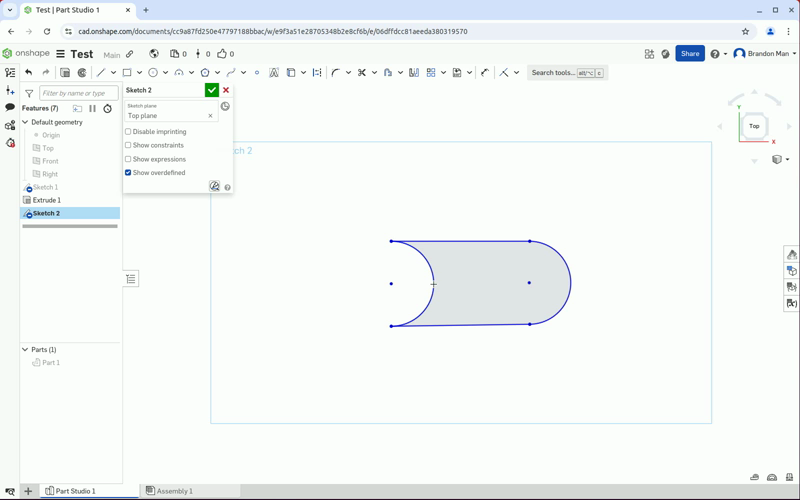
mouse_move(529, 282)
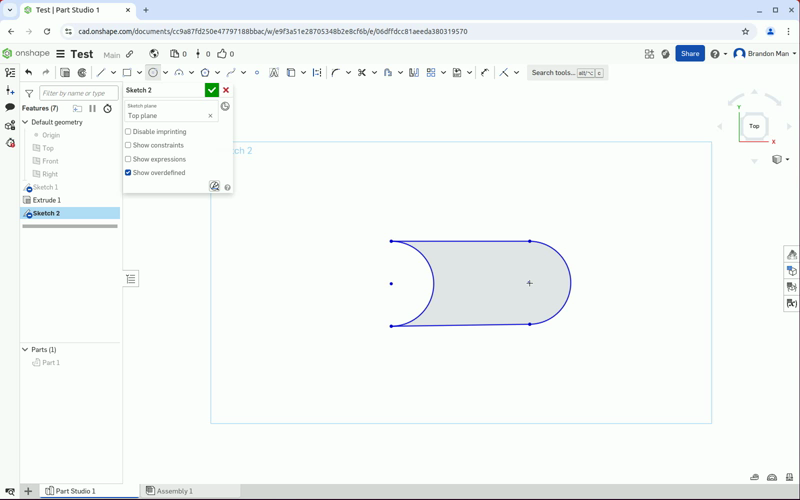
scroll(6)
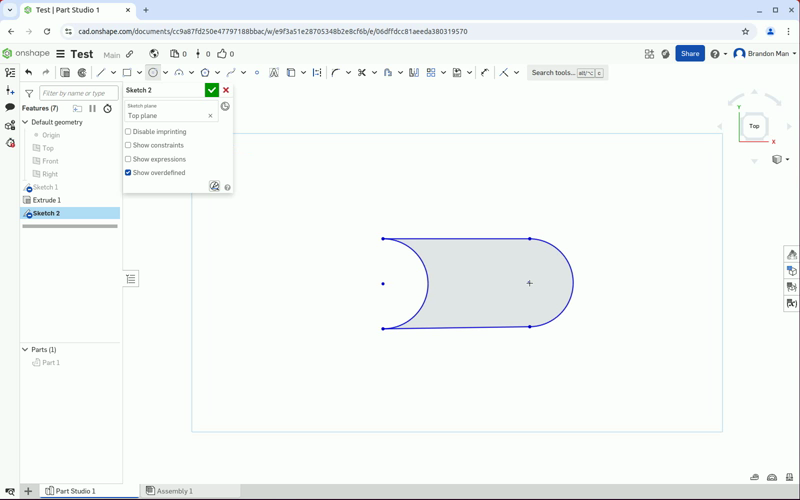
scroll(6)
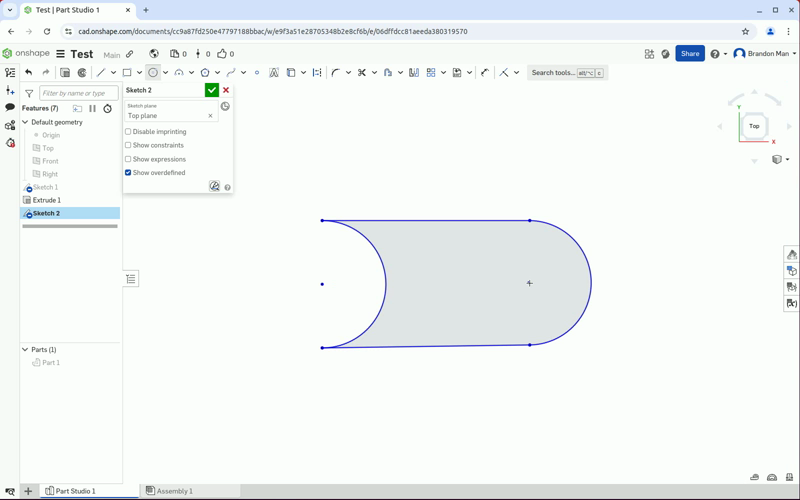
scroll(6)
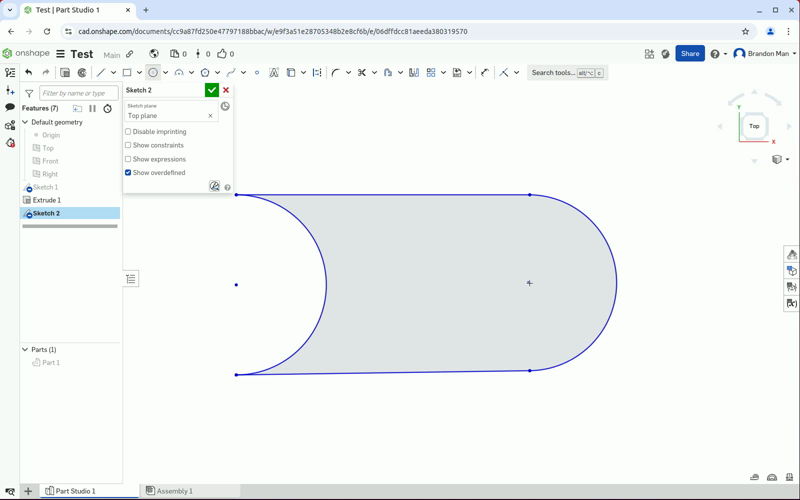
scroll(6)
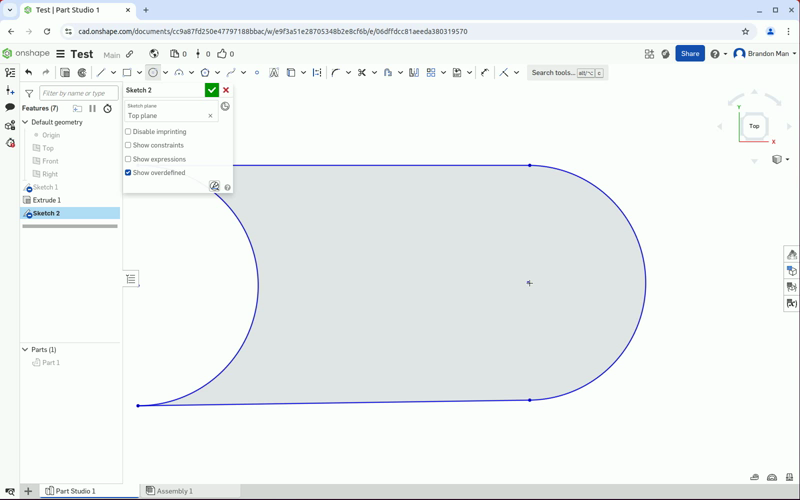
scroll(6)
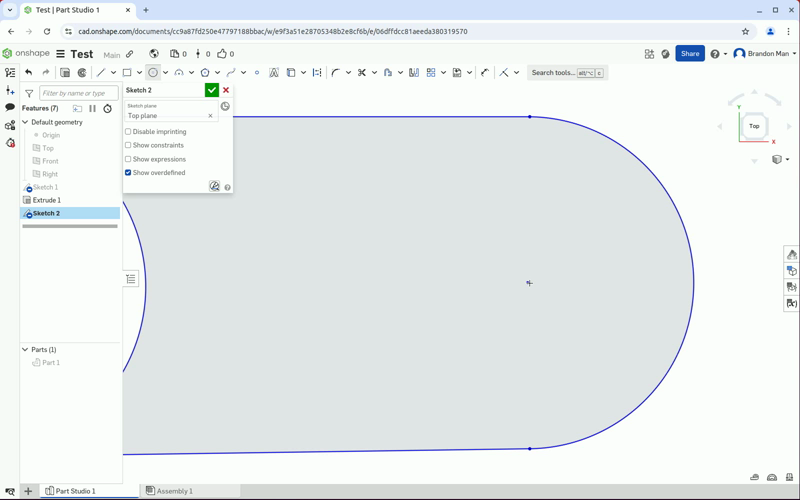
scroll(6)
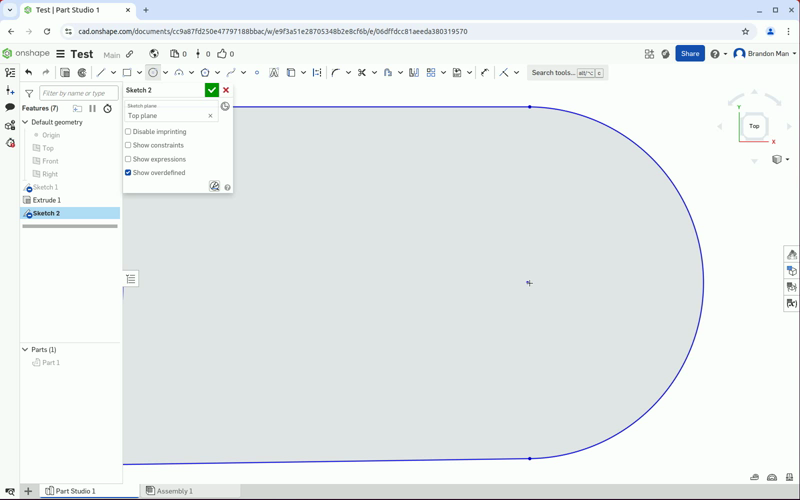
scroll(6)
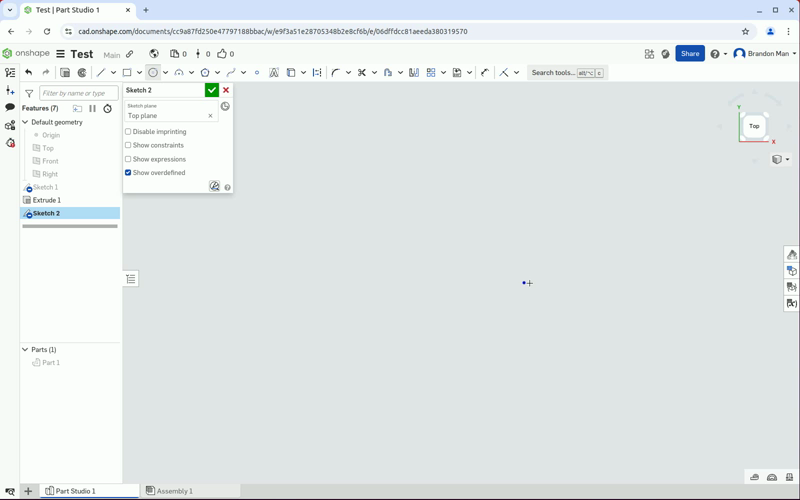
click(529, 282)
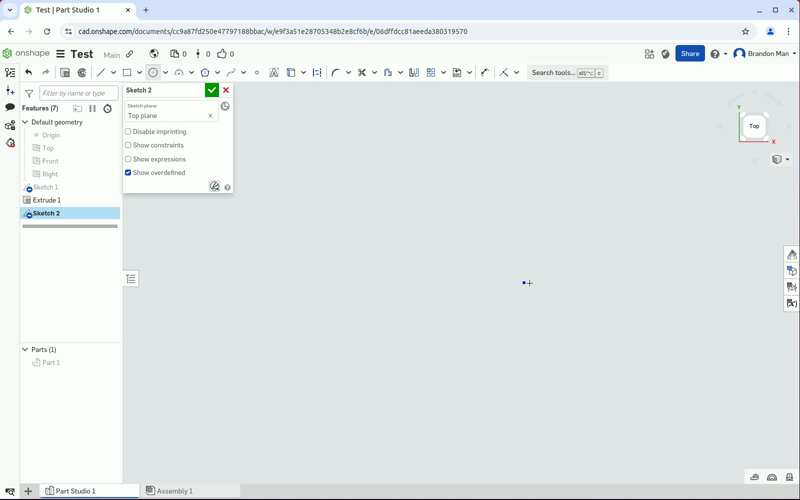
scroll(-6)
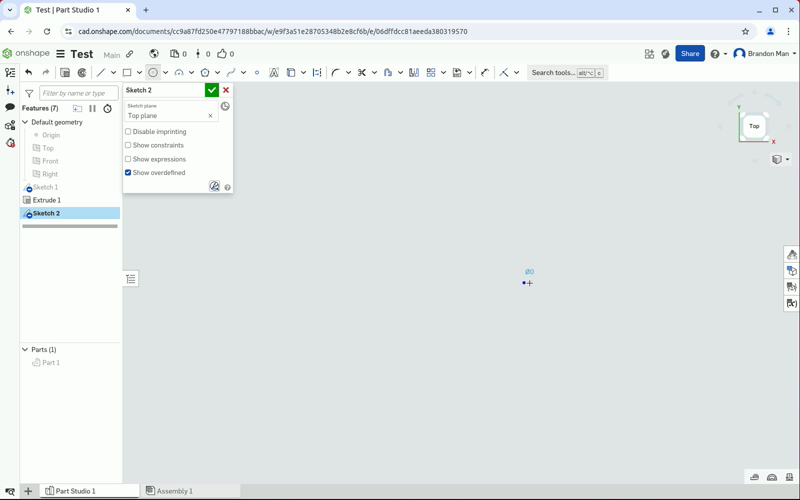
scroll(-6)
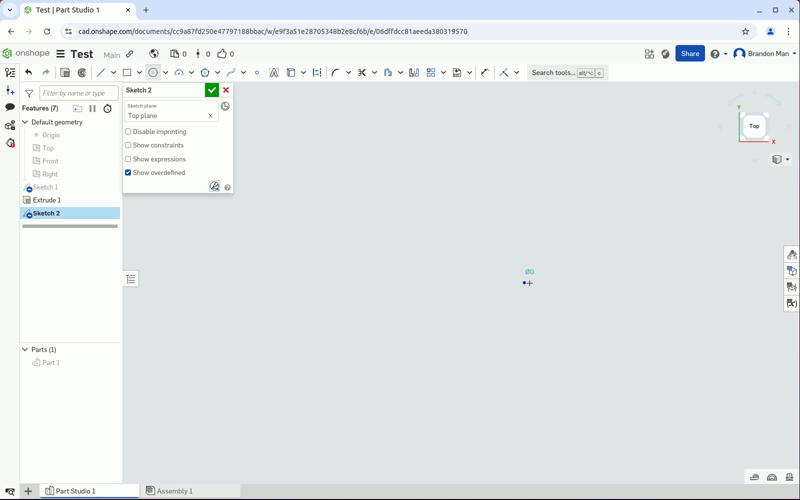
scroll(-6)
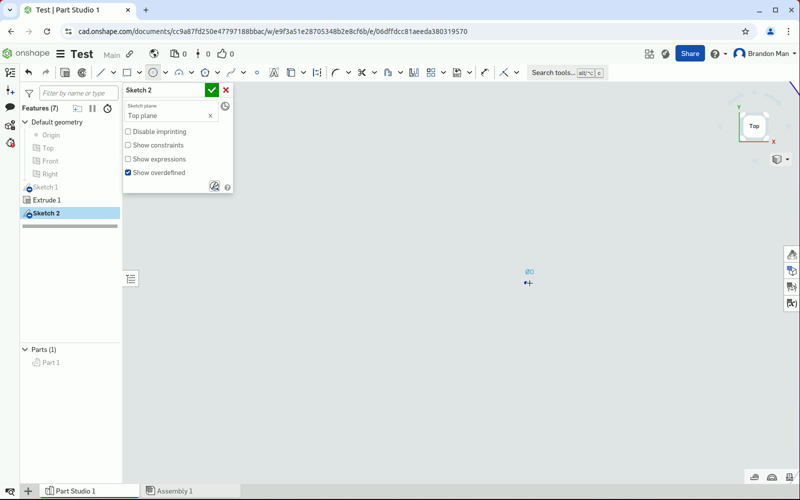
scroll(-6)
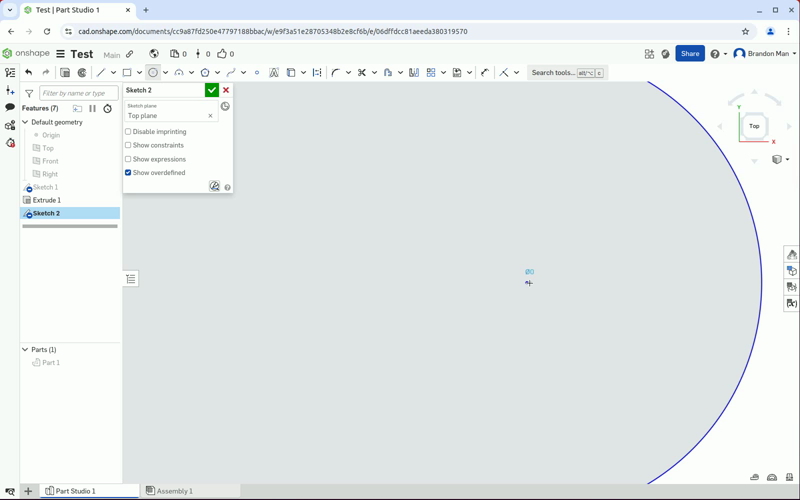
scroll(-6)
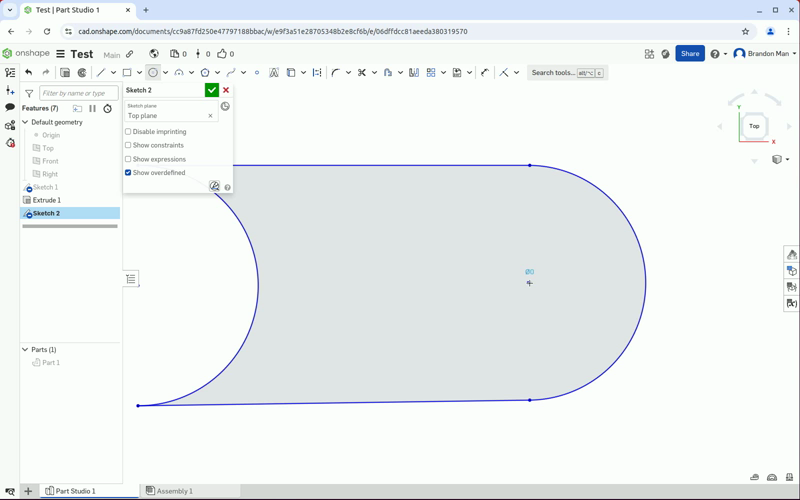
scroll(-6)
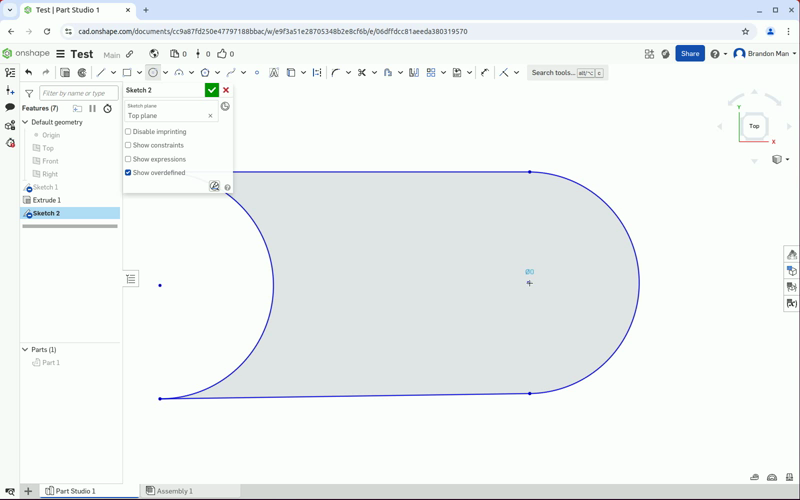
scroll(-6)
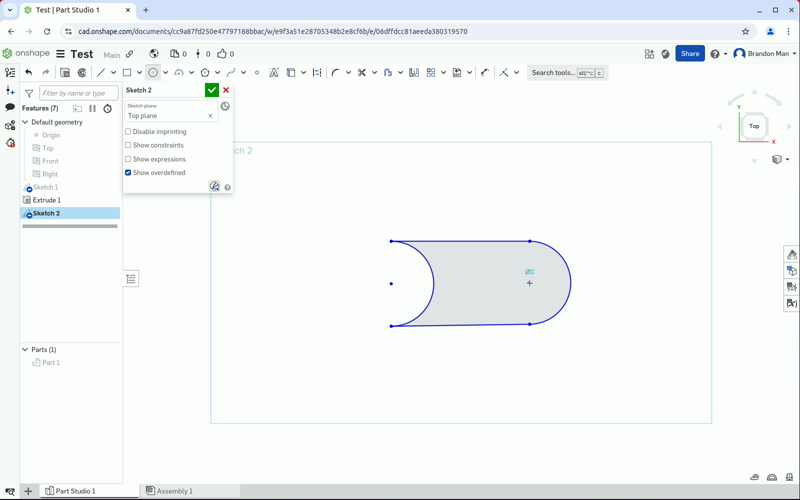
key_up(shift)
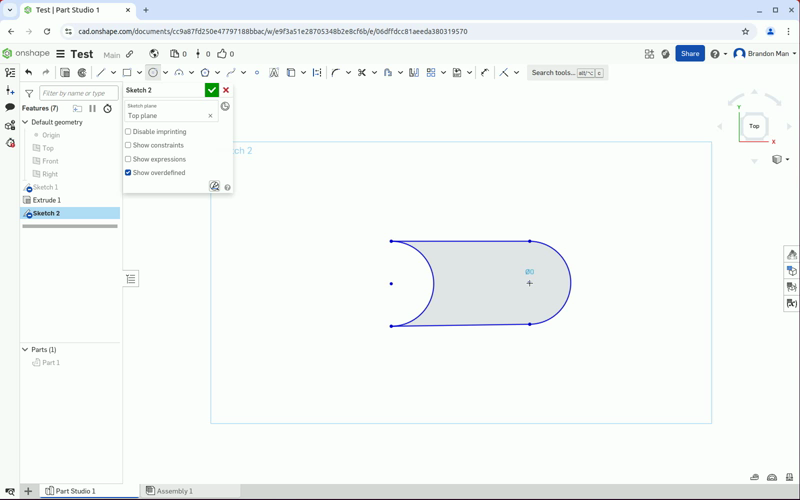
mouse_move(554, 282)
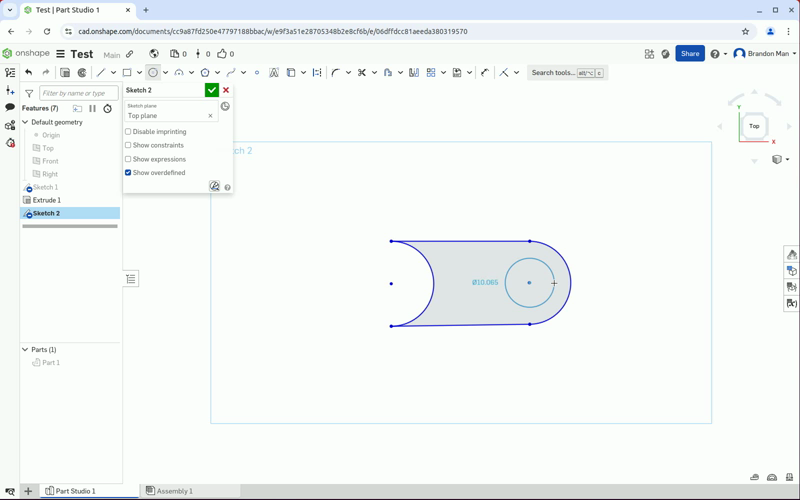
click(554, 282)
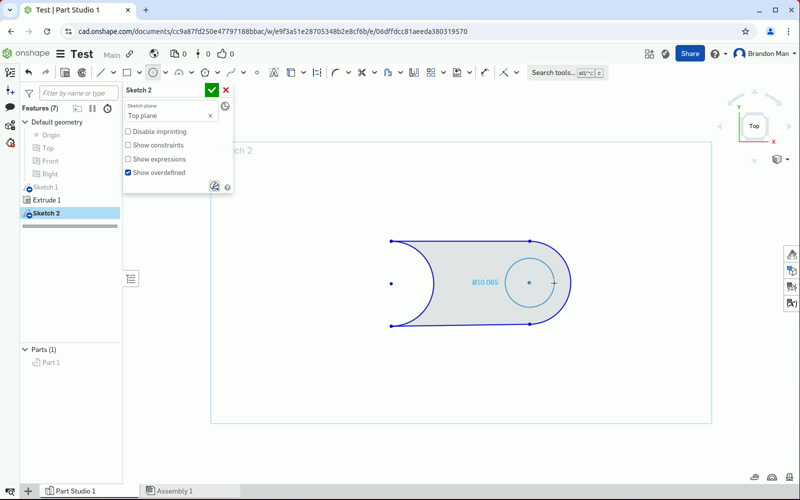
key(esc)
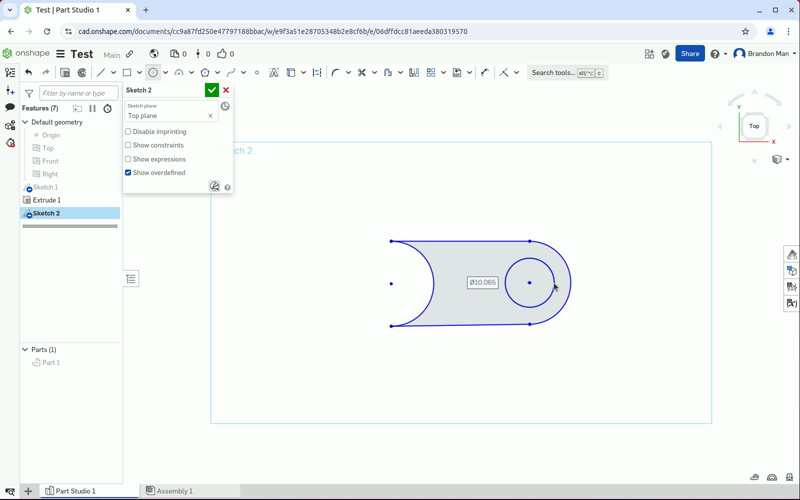
mouse_move(541, 311)
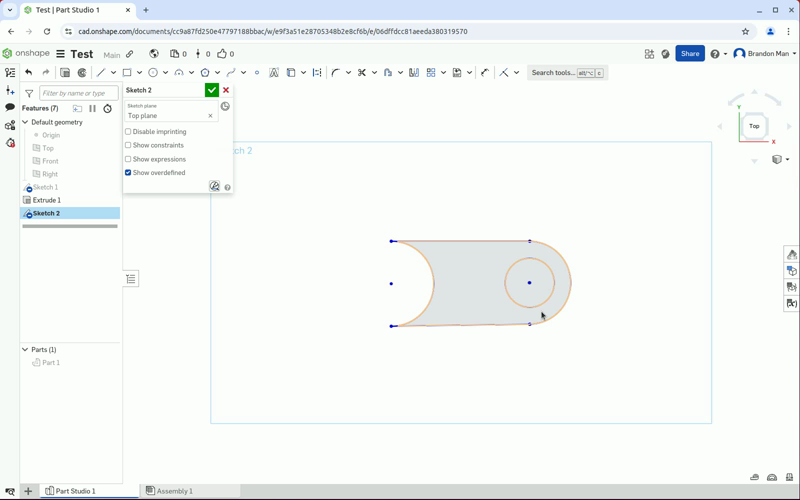
click(541, 311)
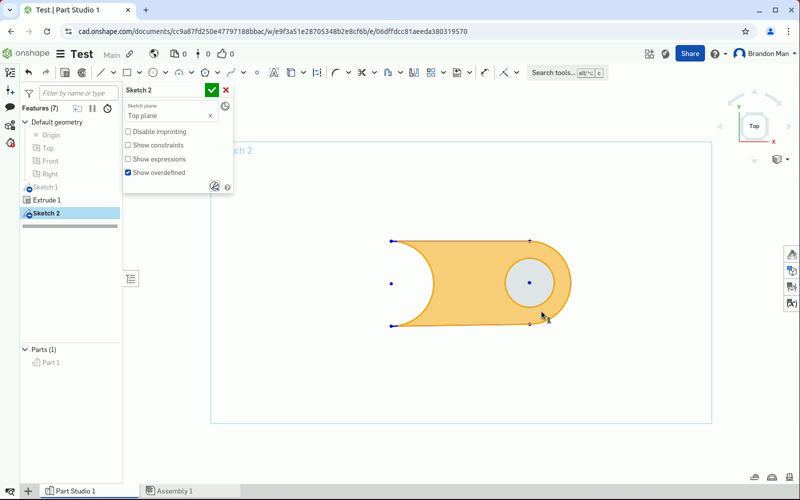
mouse_move(73, 352)
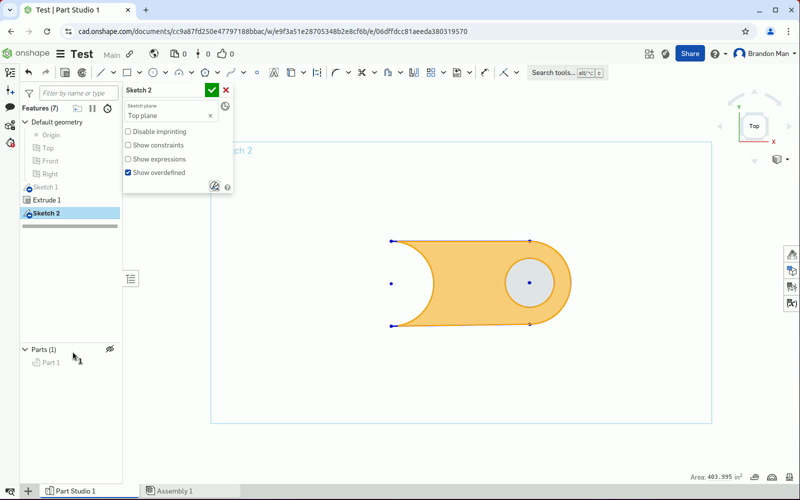
key(shift+y)
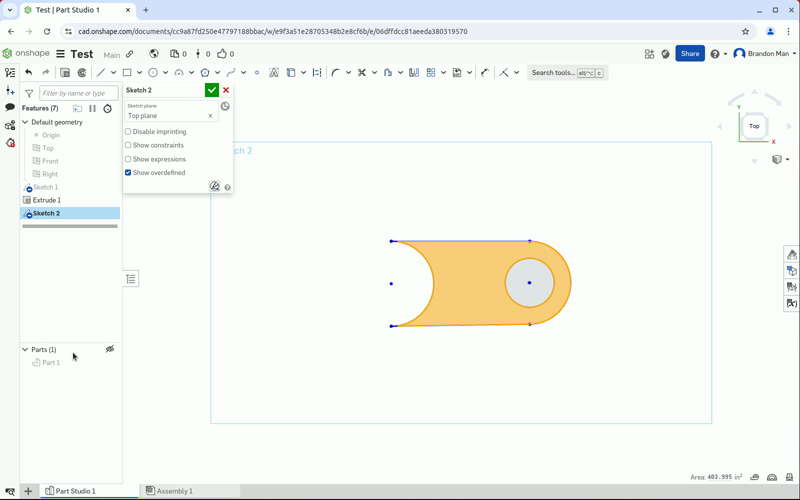
key(shift+e)
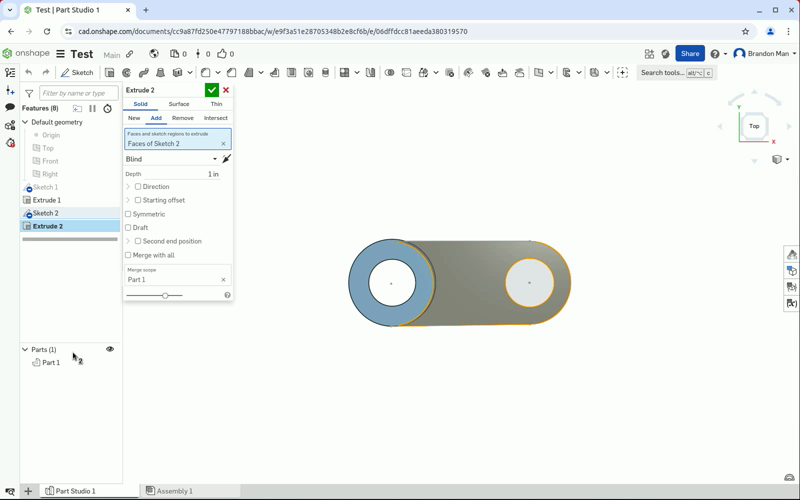
mouse_move(143, 106)
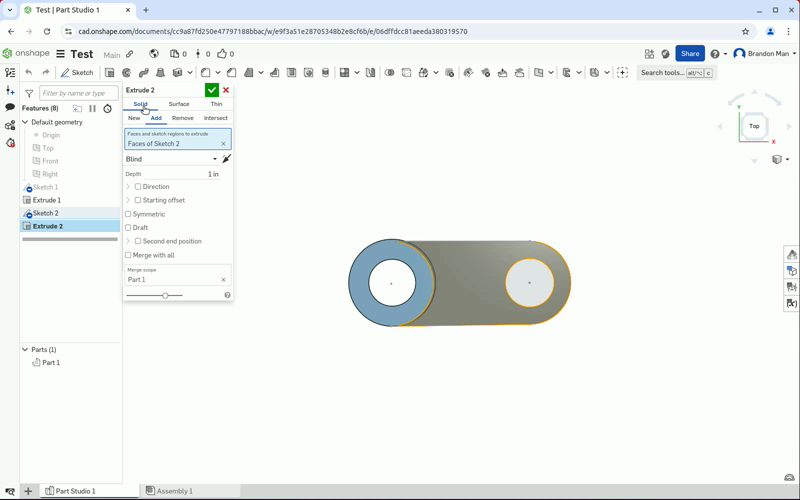
click(143, 106)
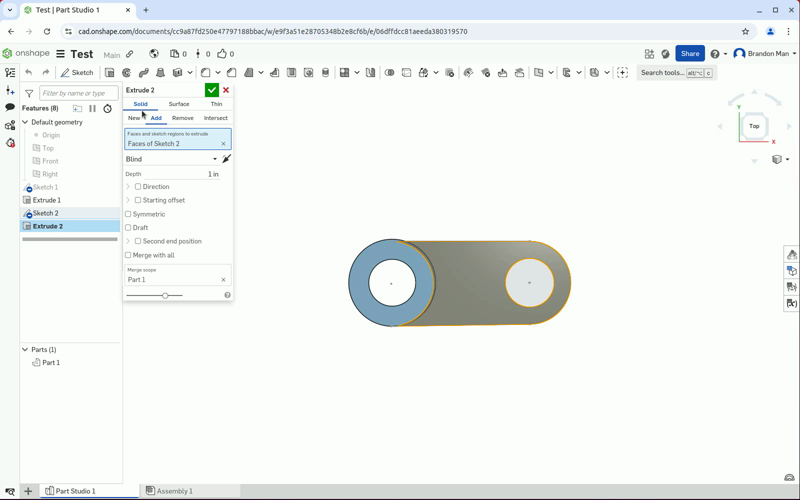
mouse_move(137, 120)
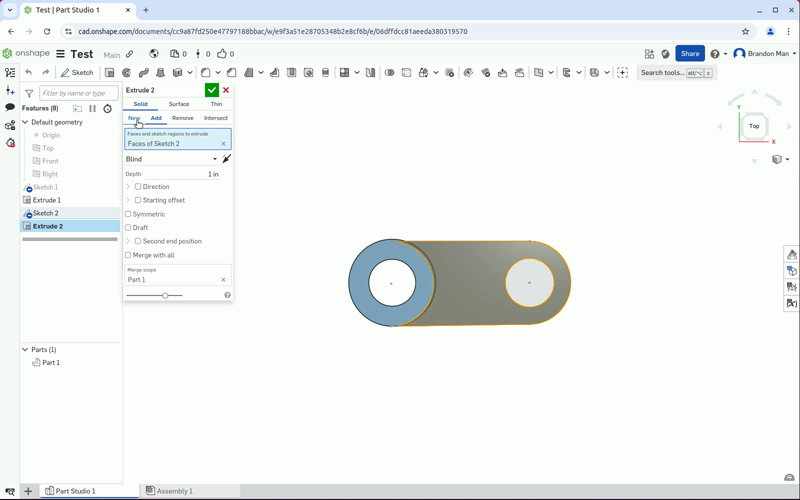
click(137, 120)
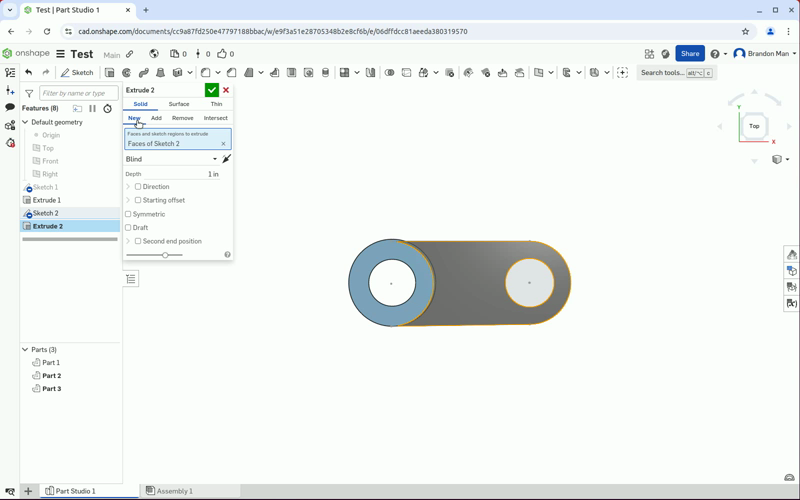
key(tab, 4)
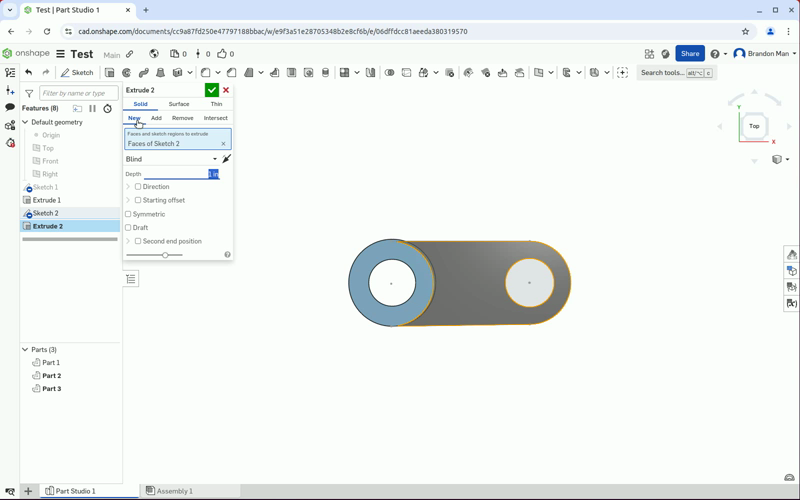
text(7.703)
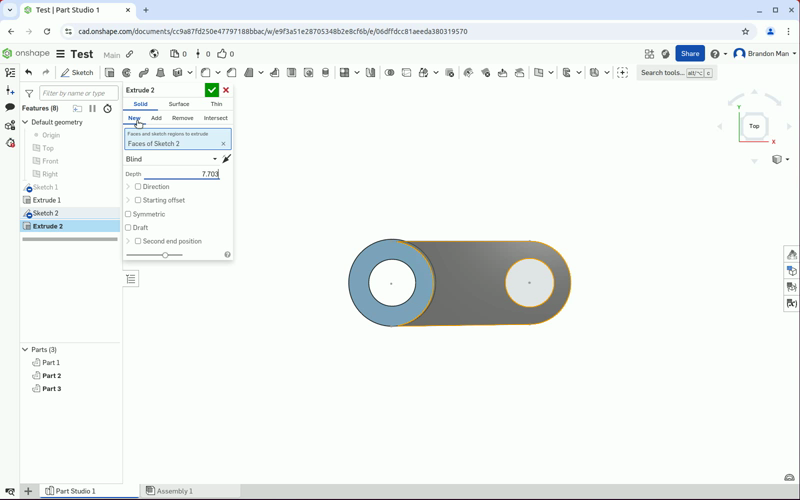
key(enter)
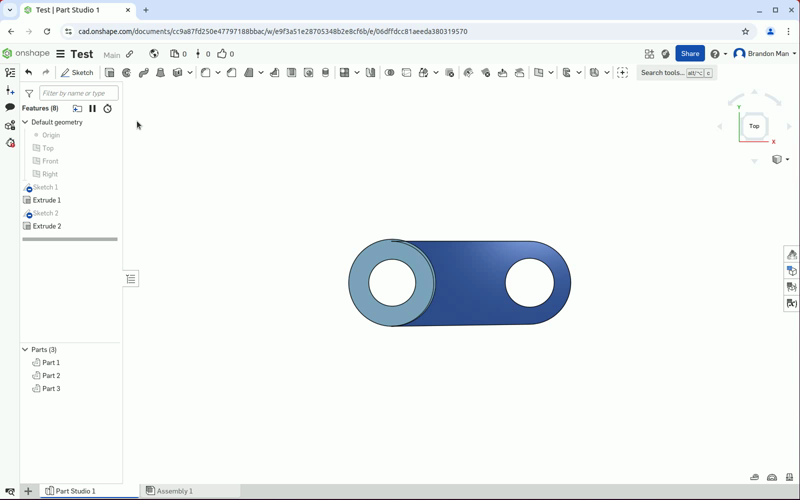
key(shift+h)
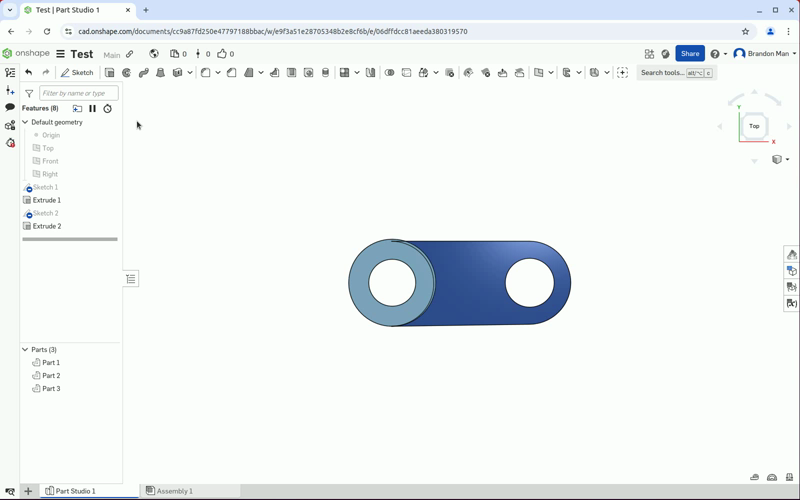
key(shift+h)
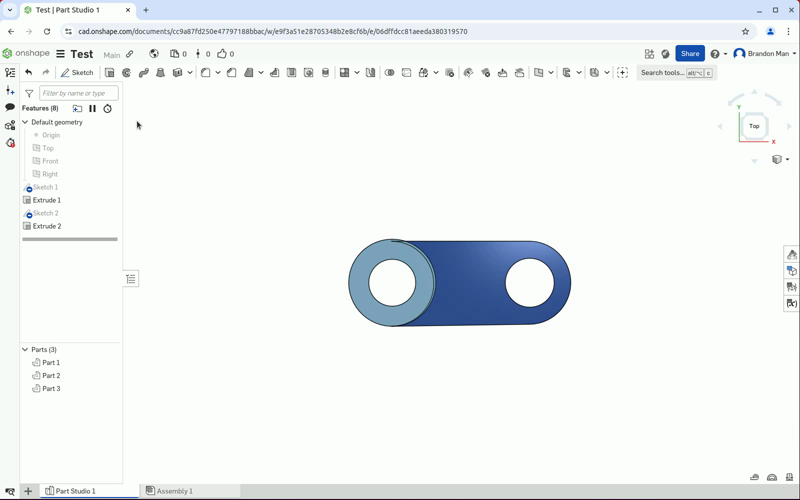
mouse_move(73, 189)
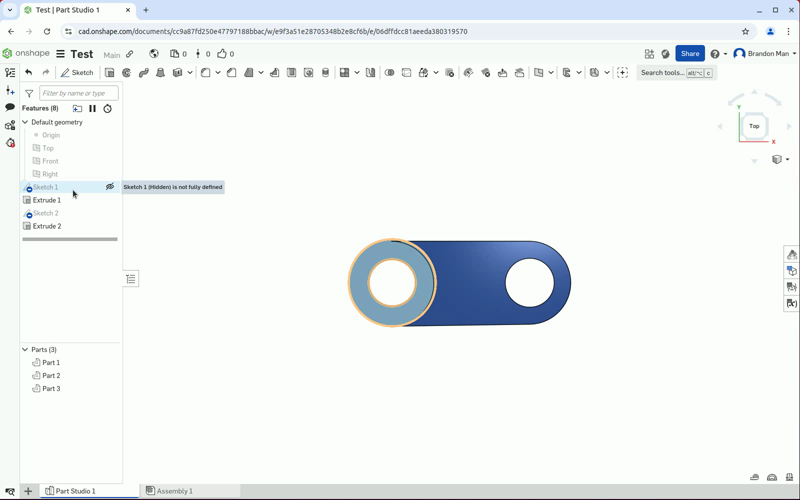
click(73, 189)
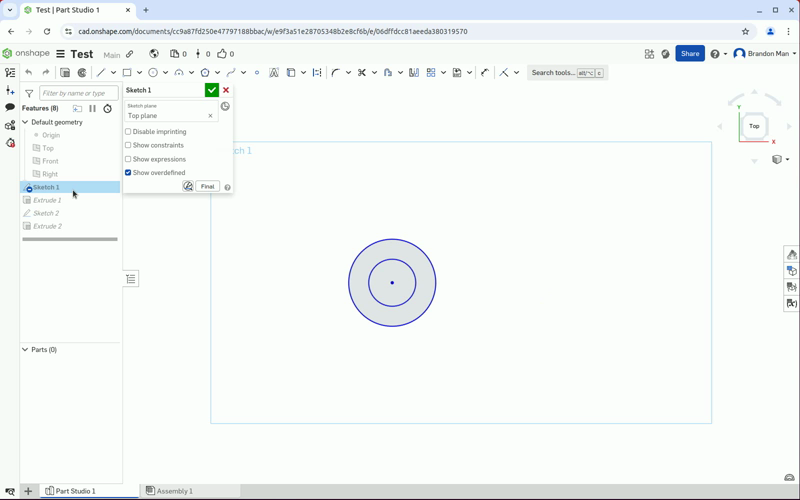
mouse_move(229, 92)
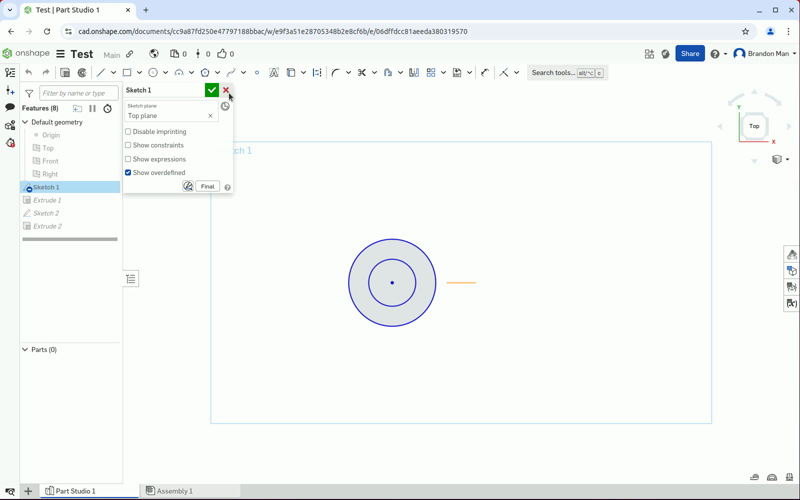
click(229, 92)
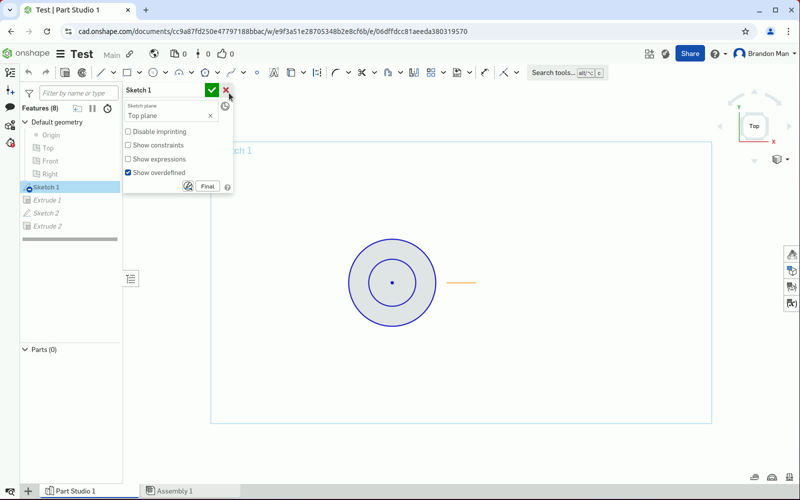
key(shift+s)
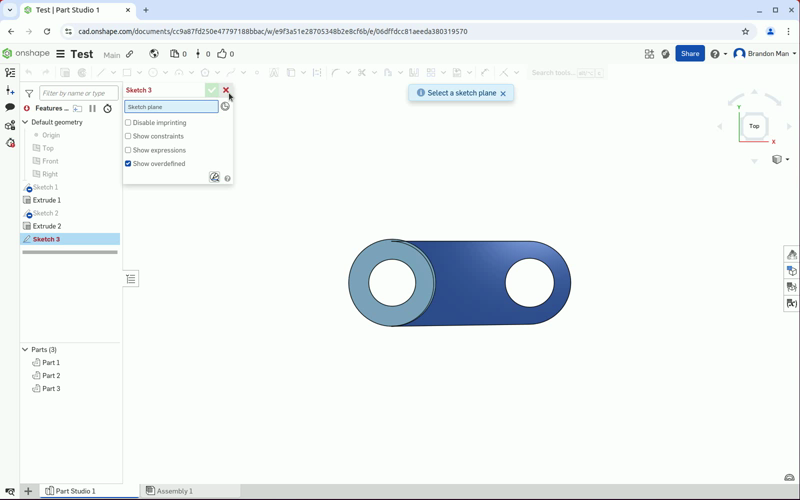
mouse_move(73, 150)
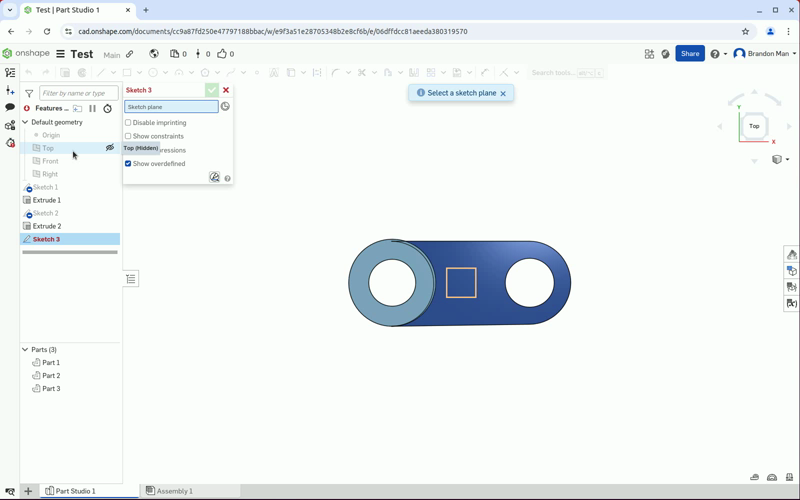
click(73, 150)
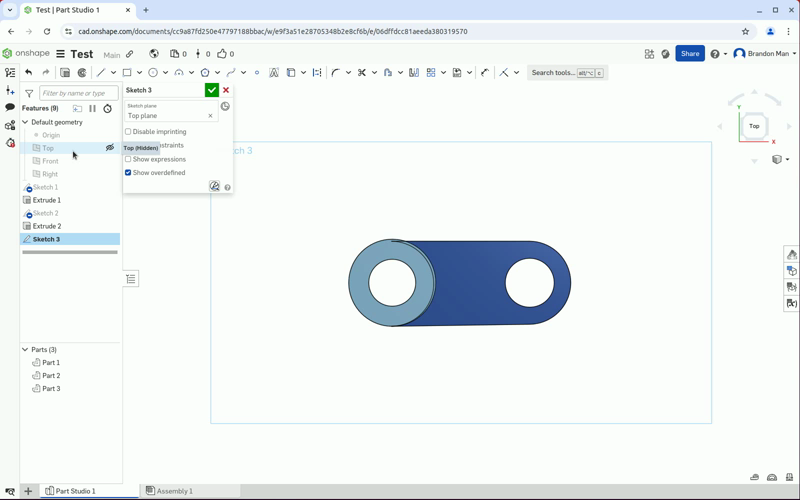
mouse_move(73, 352)
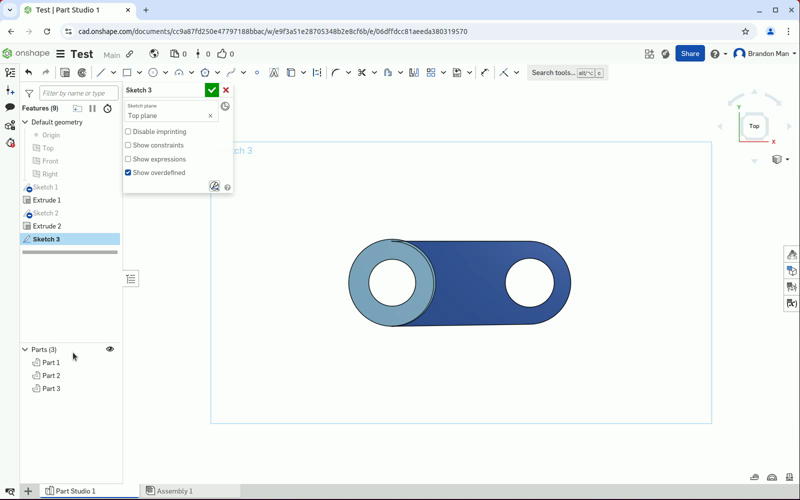
key(y)
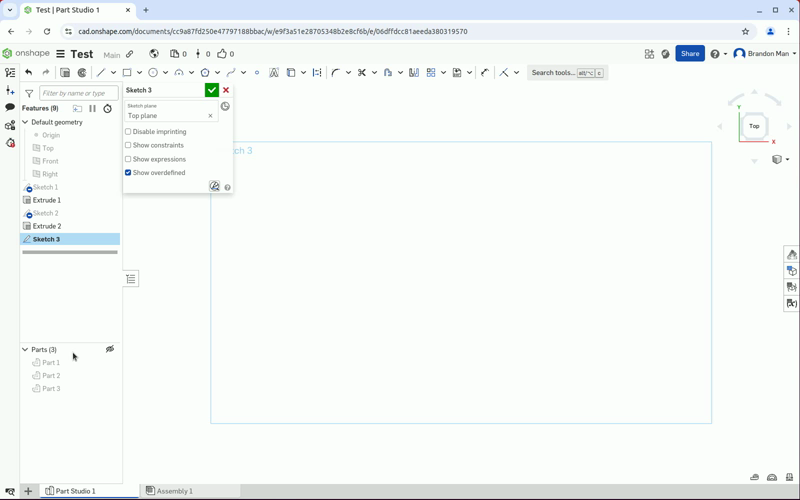
key(c)
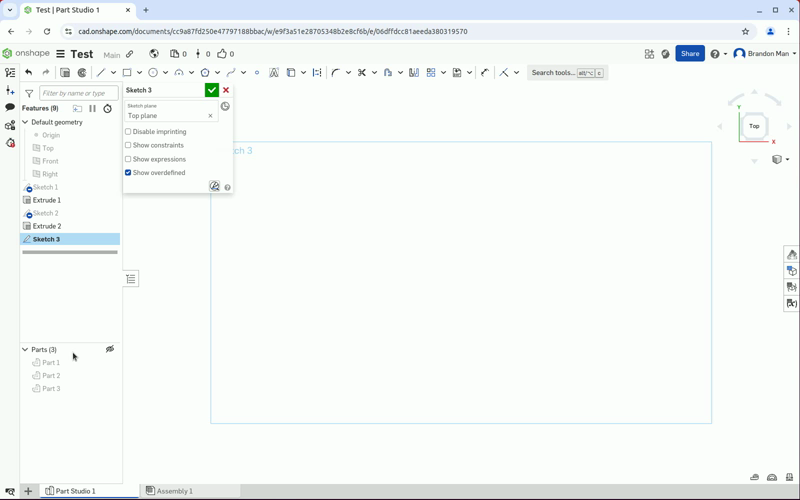
key_down(shift)
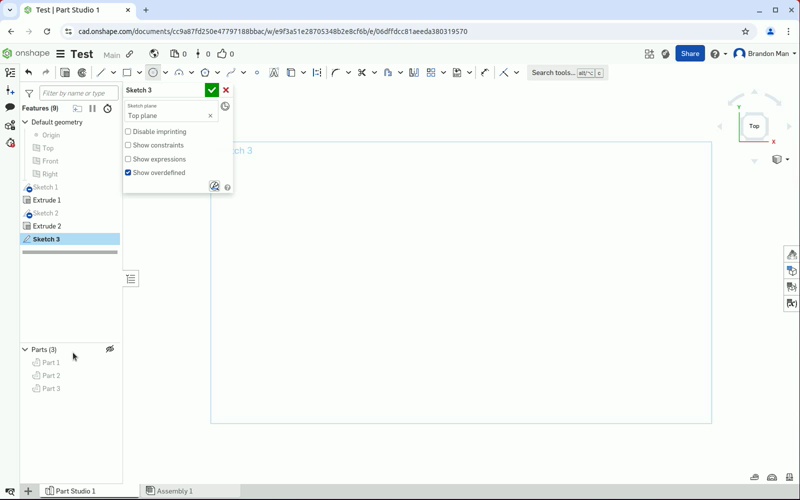
mouse_move(392, 282)
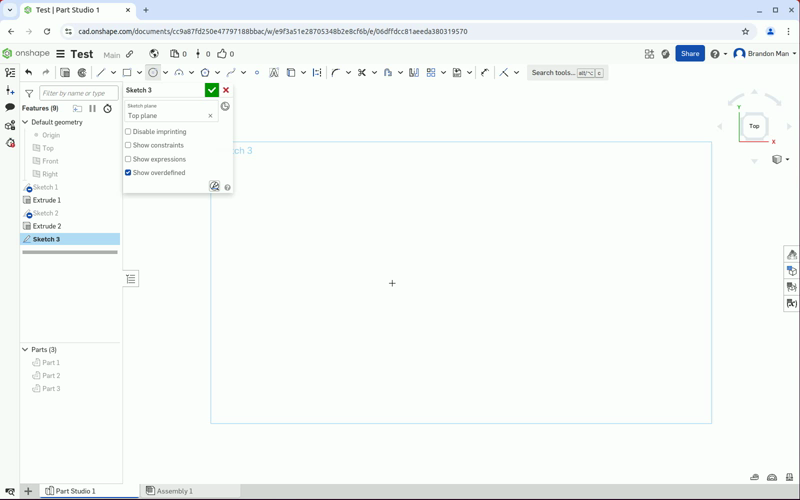
click(392, 282)
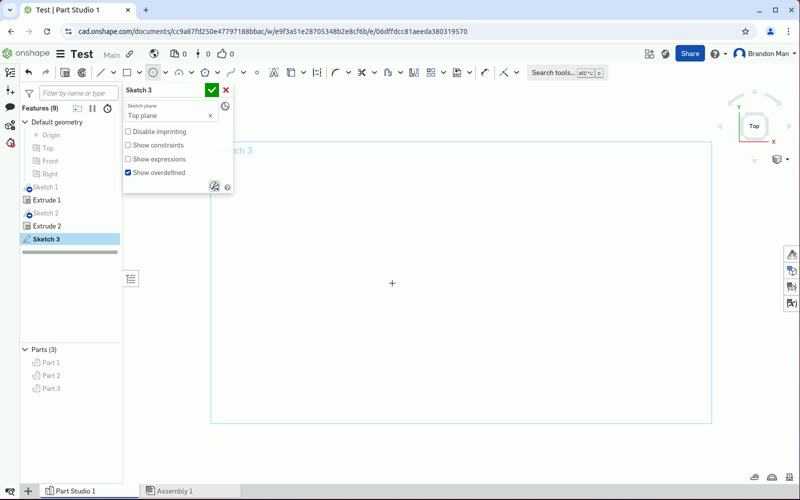
key_up(shift)
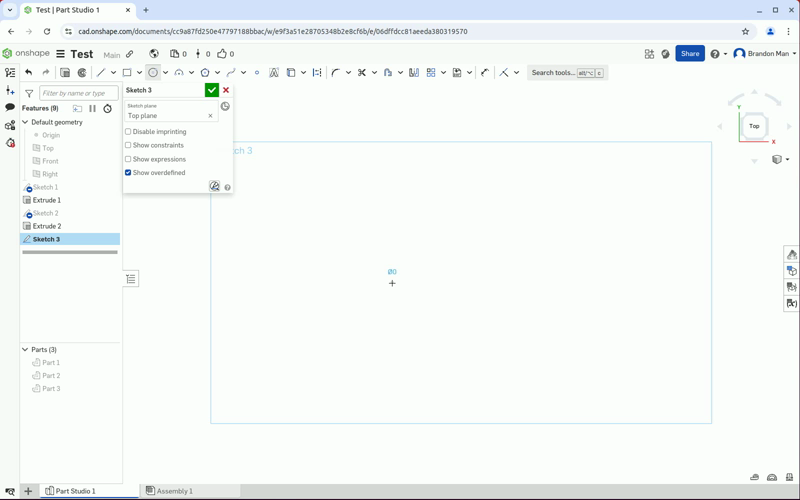
mouse_move(435, 282)
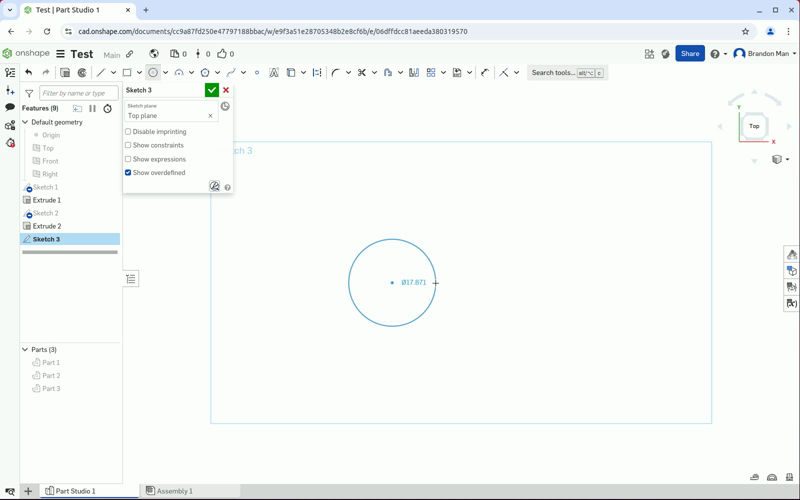
click(435, 282)
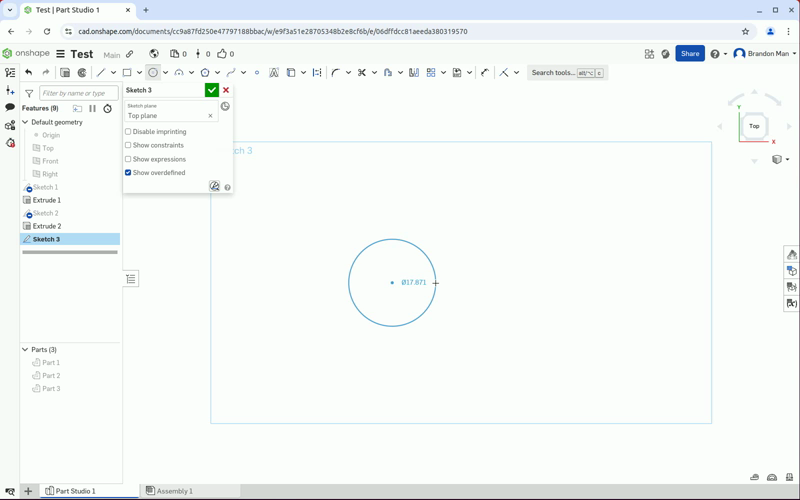
key(esc)
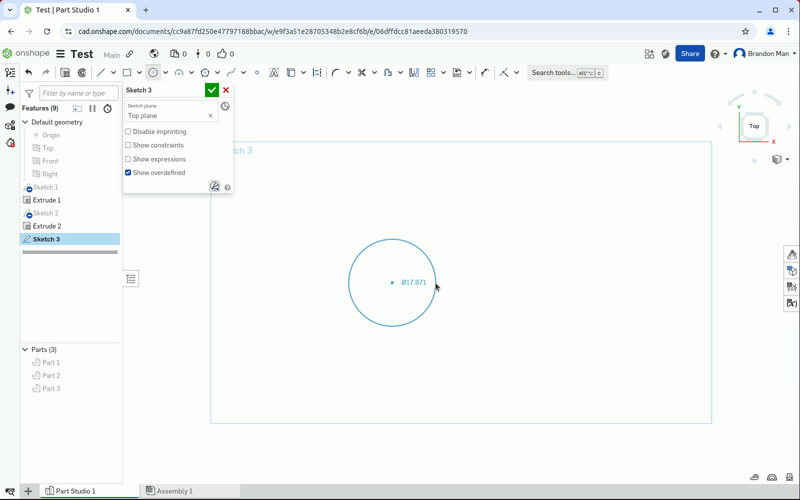
key(c)
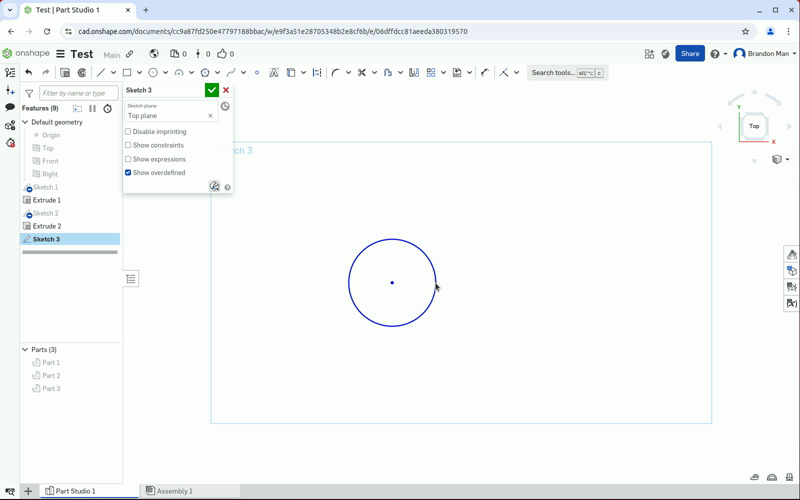
key_down(shift)
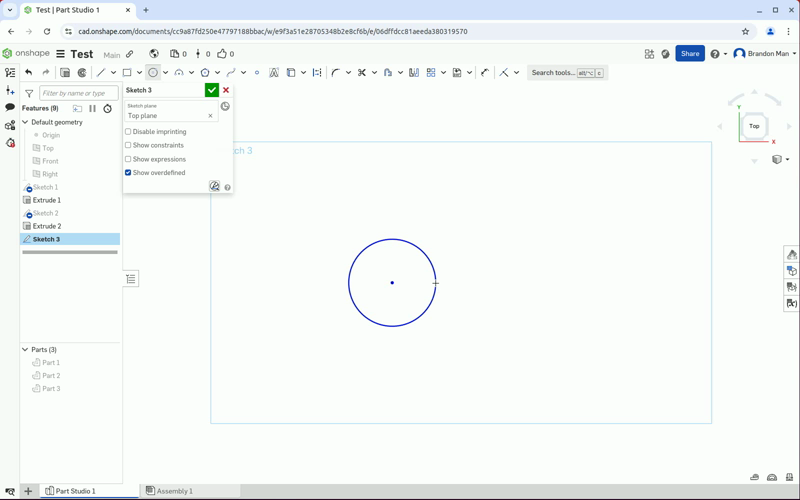
mouse_move(392, 282)
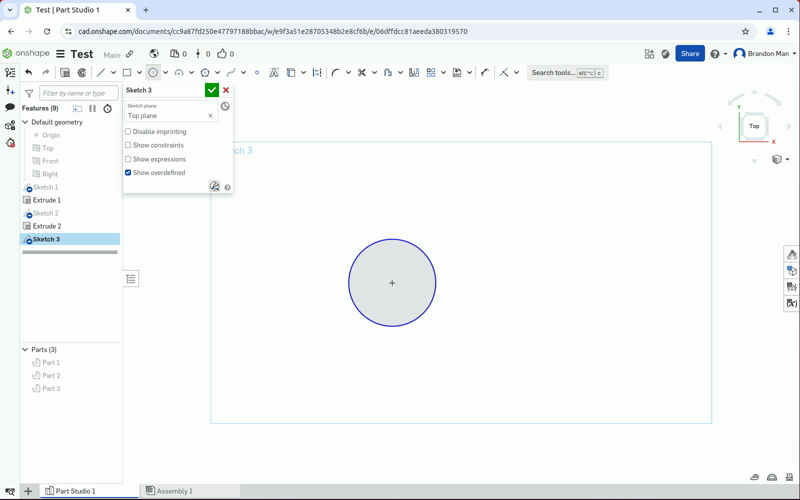
click(392, 282)
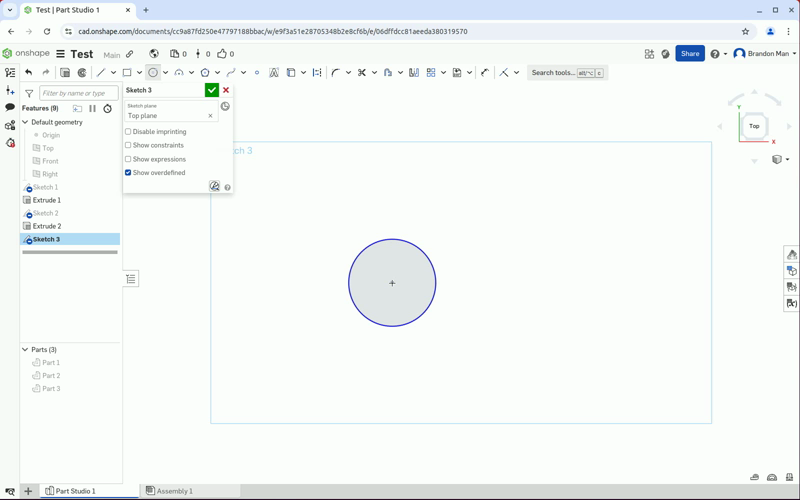
key_up(shift)
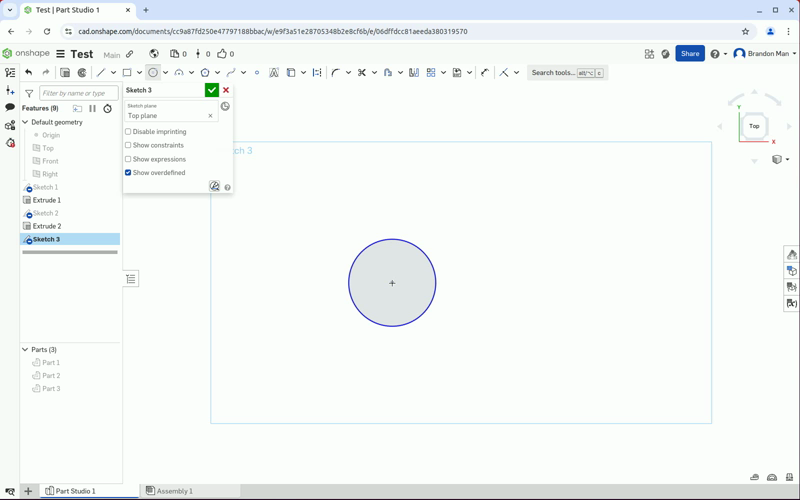
mouse_move(415, 282)
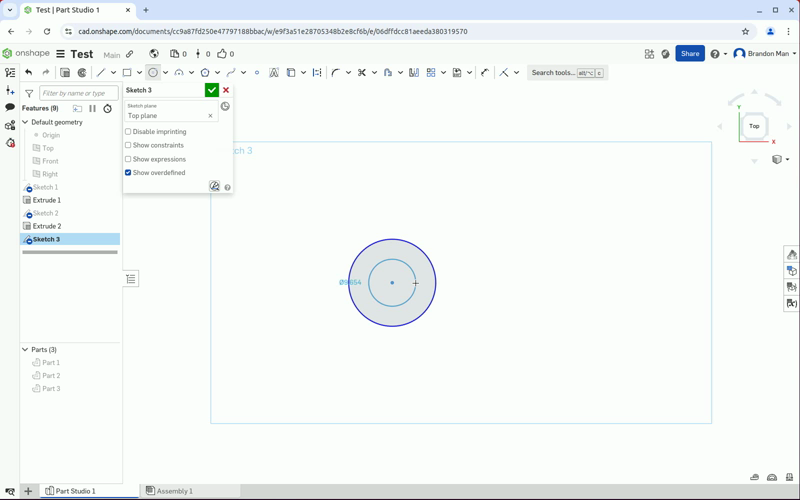
click(415, 282)
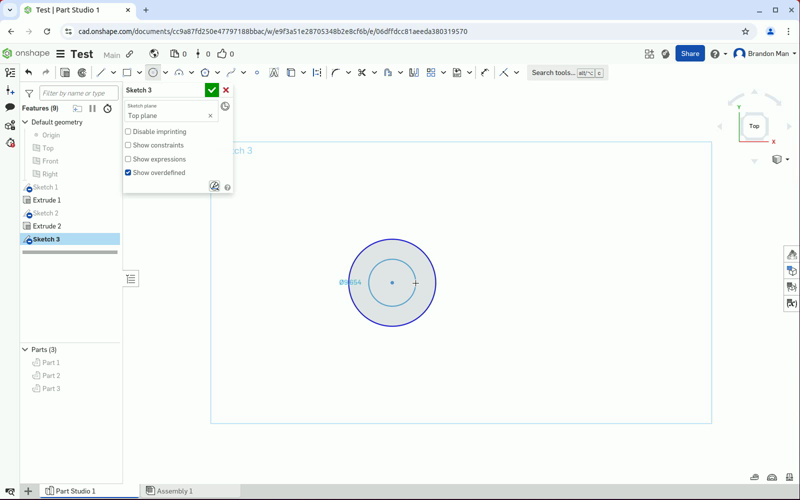
key(esc)
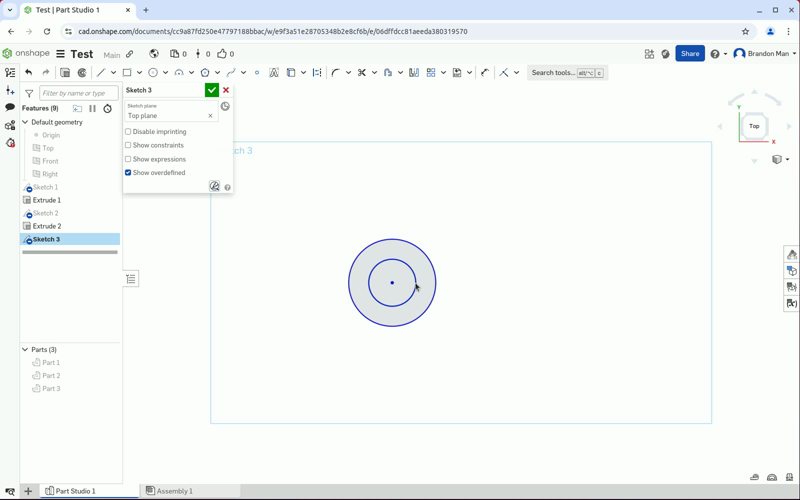
mouse_move(385, 311)
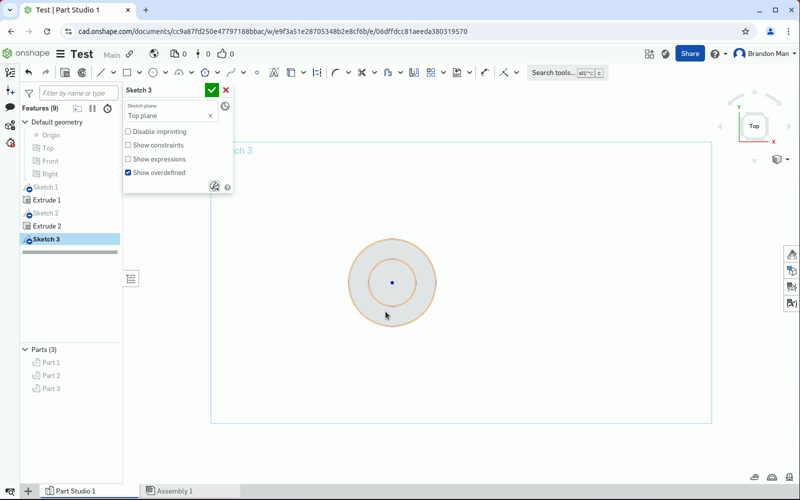
click(385, 311)
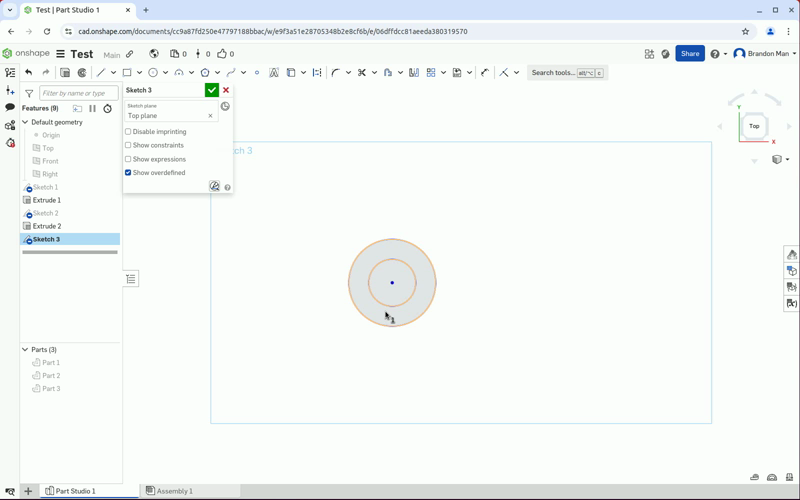
mouse_move(73, 352)
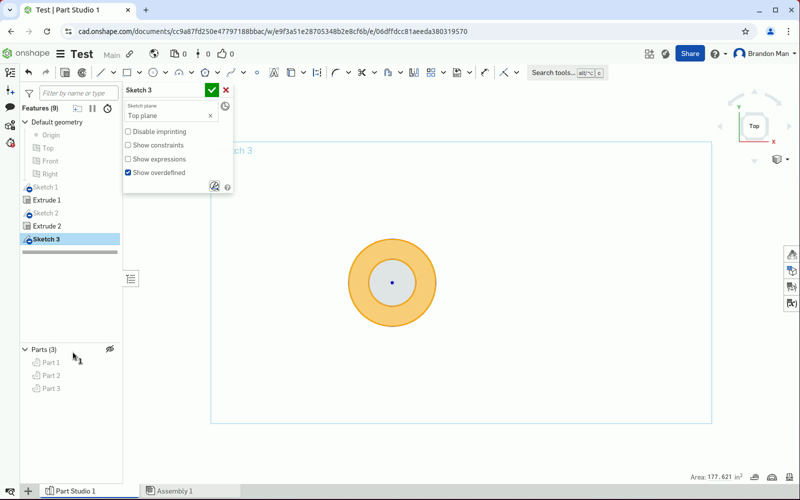
key(shift+y)
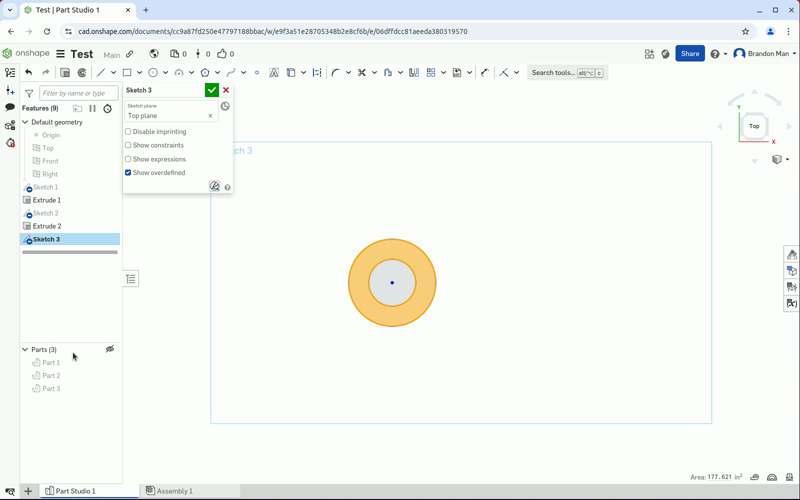
key(shift+e)
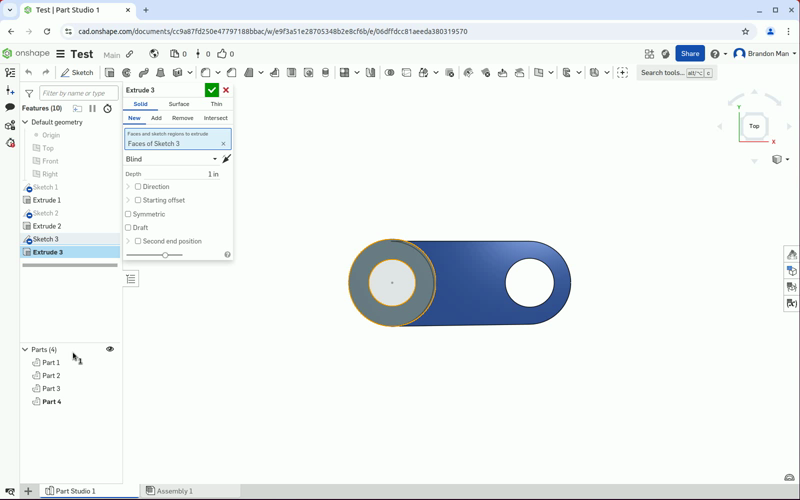
mouse_move(143, 106)
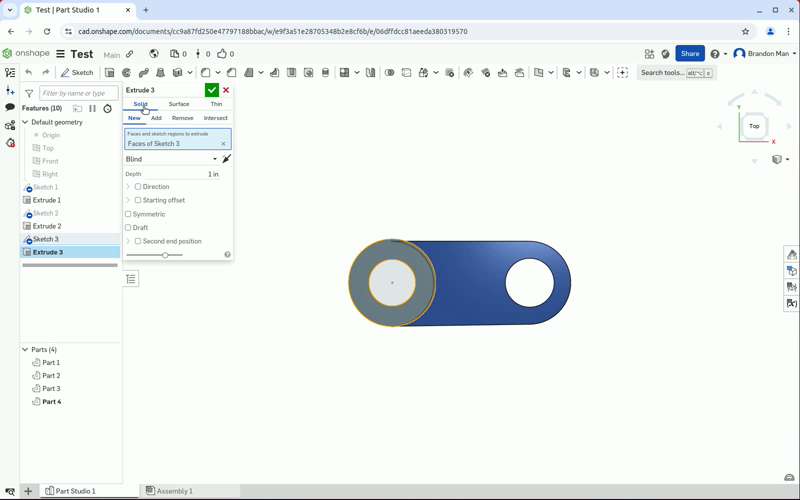
click(143, 106)
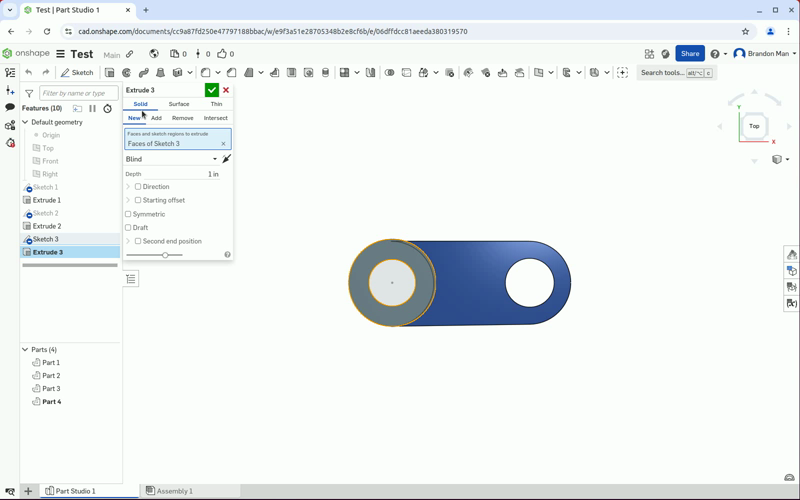
mouse_move(137, 120)
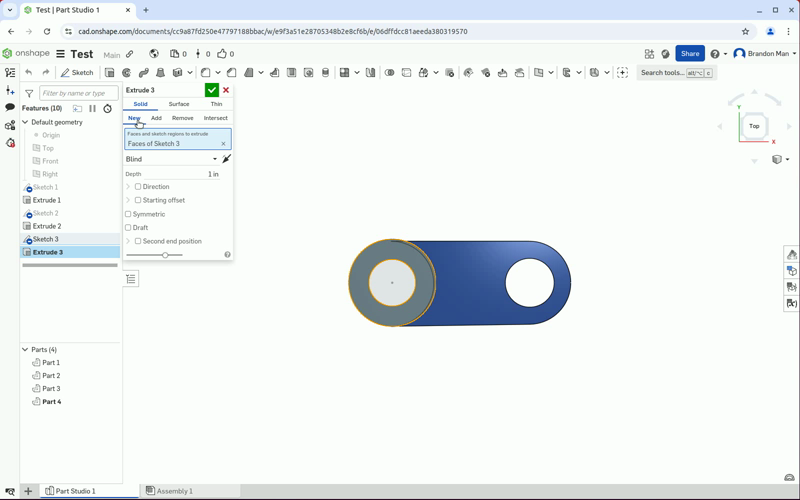
click(137, 120)
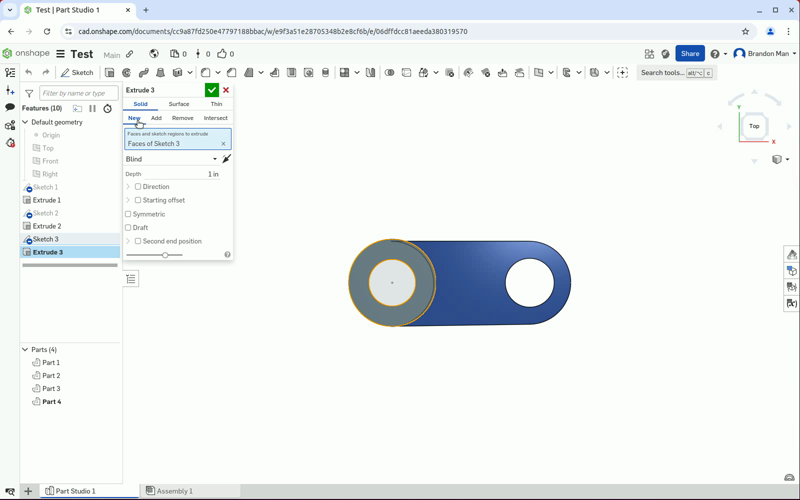
key(tab, 4)
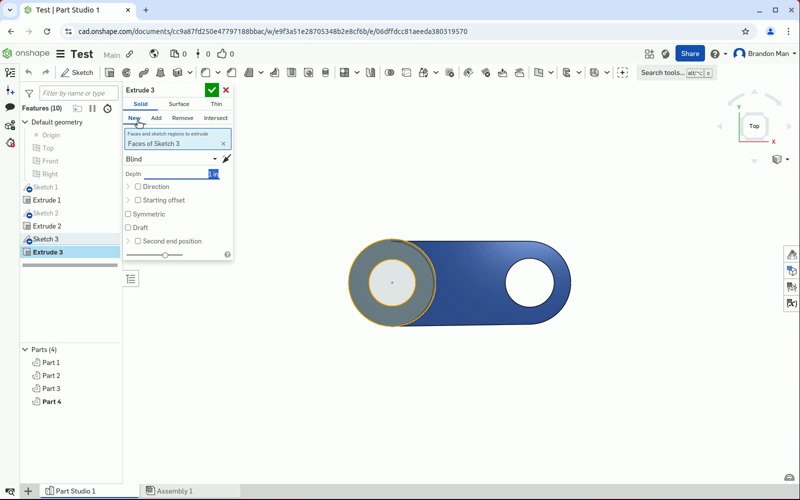
text(15.165)
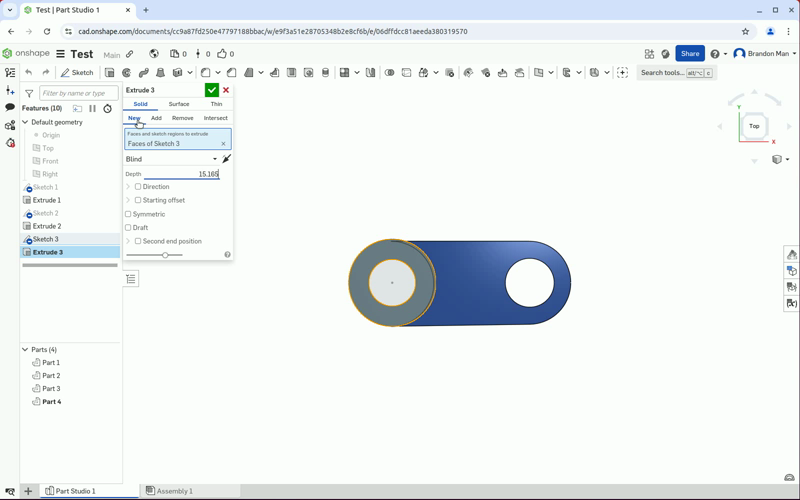
key(enter)
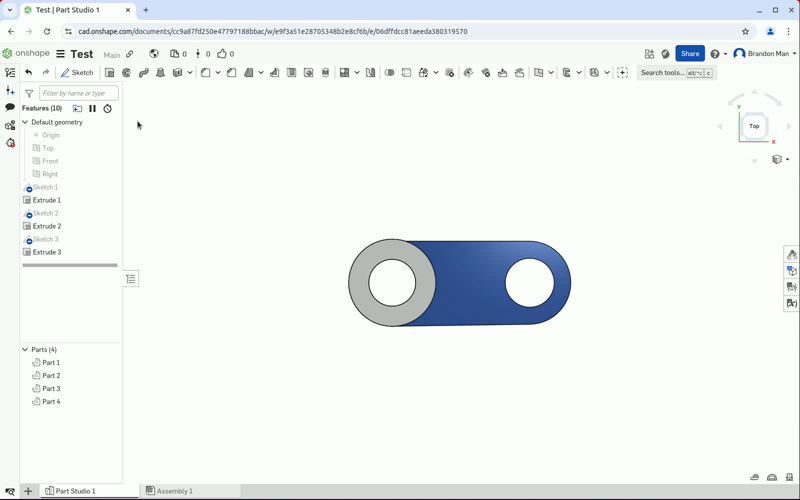
key(shift+h)
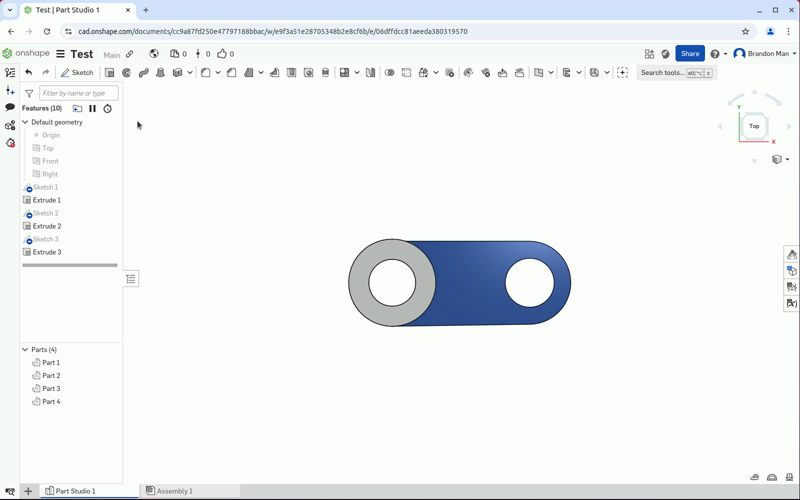
key(shift+h)
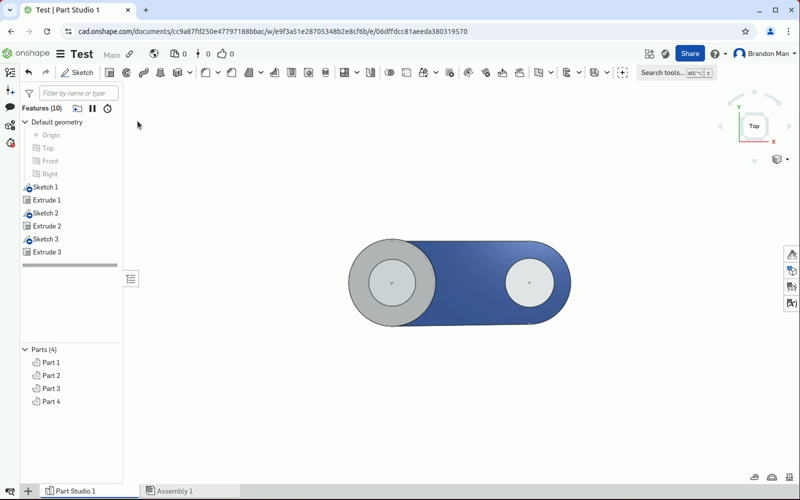
key(shift+7)
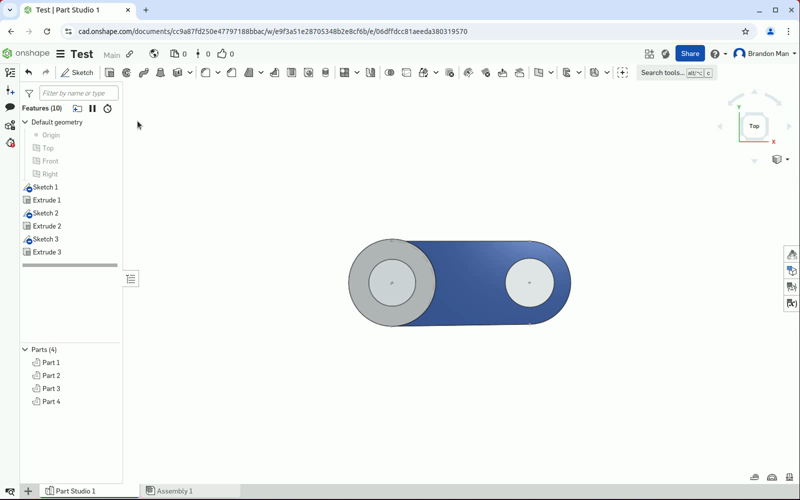
key(up, 3)
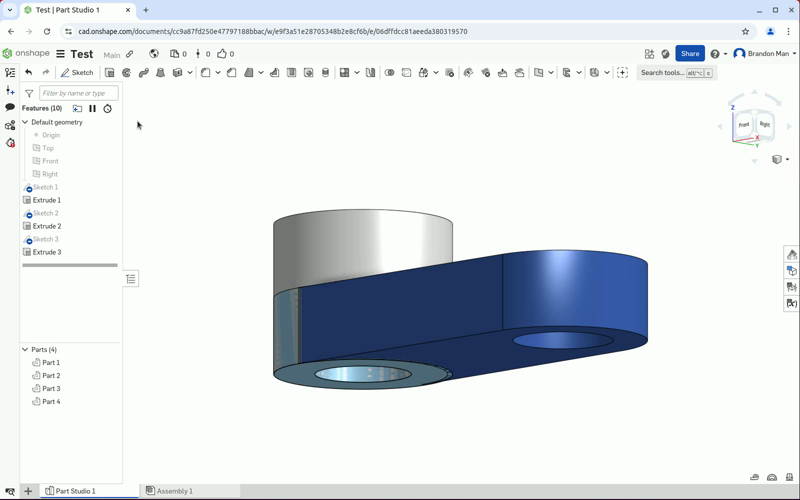
key(left, 3)
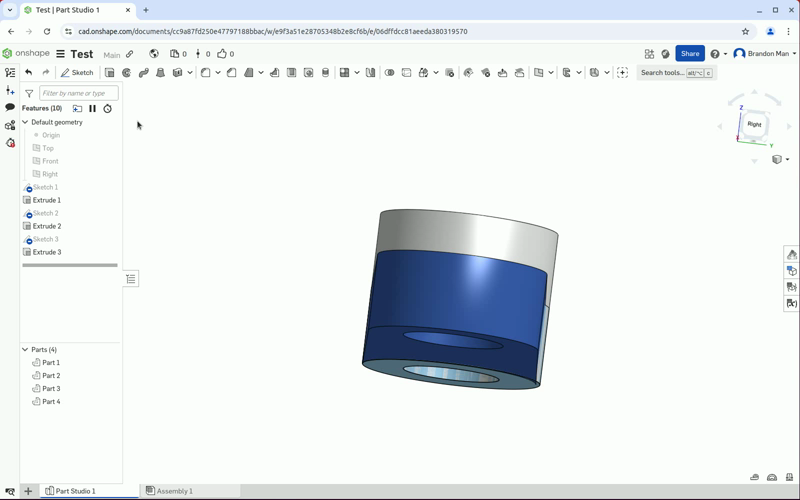
key(right, 3)
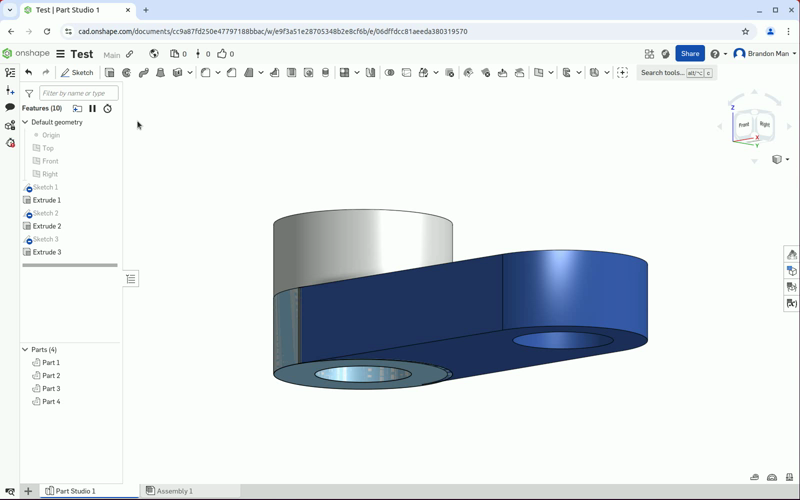
key(down, 3)
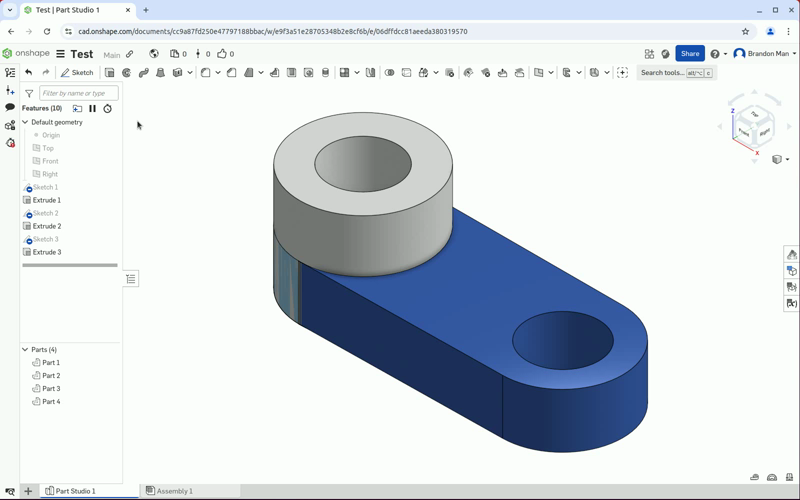
mouse_move(73, 189)
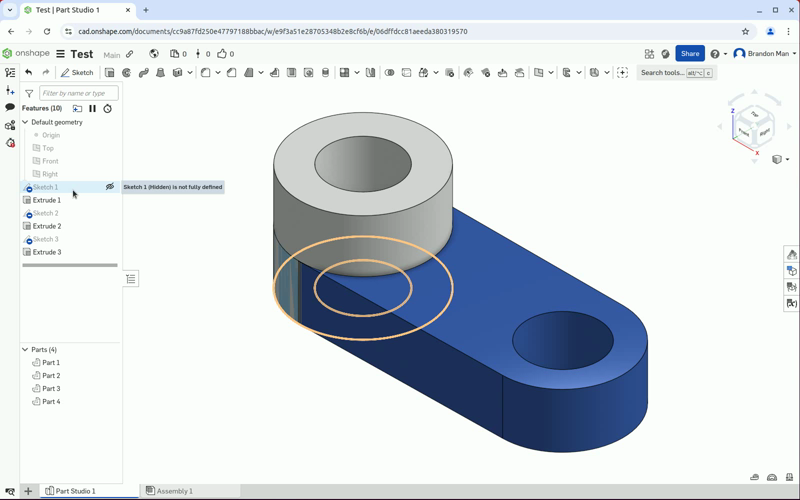
click(73, 189)